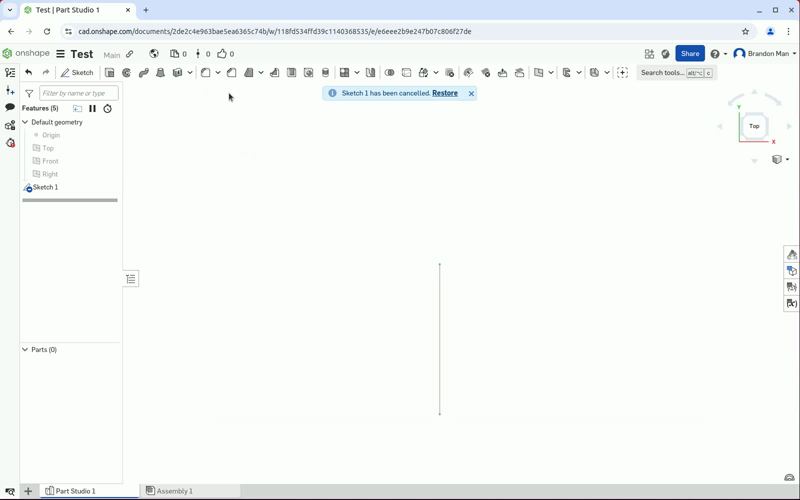
key(shift+h)
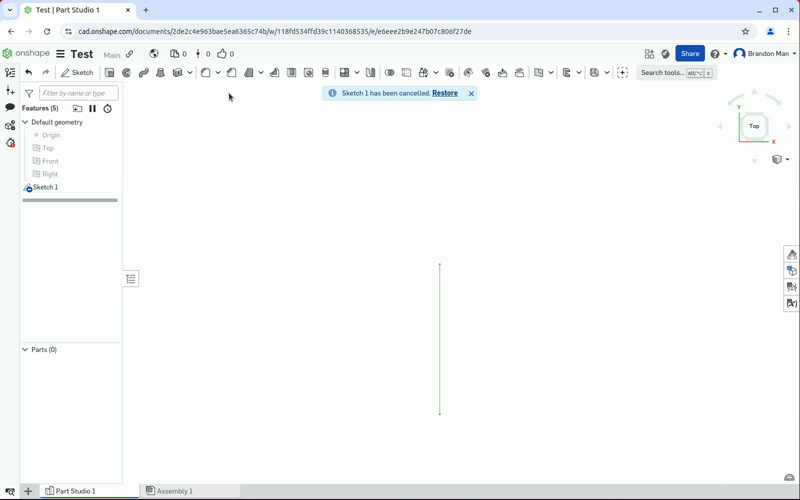
key(shift+s)
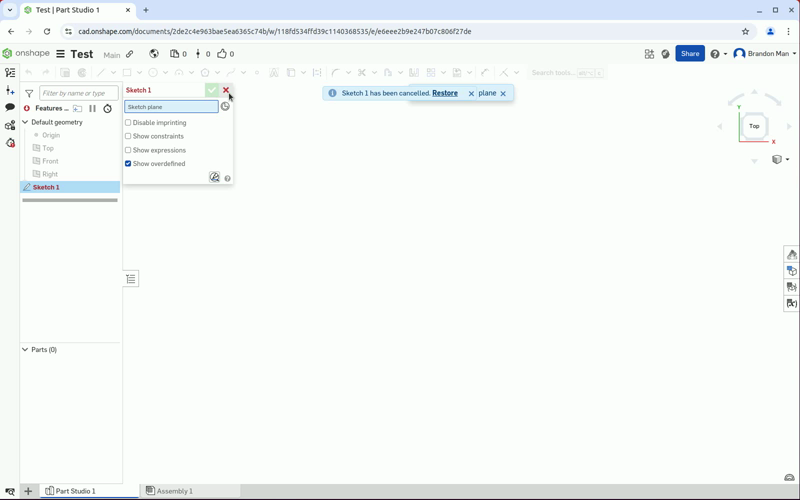
mouse_move(73, 150)
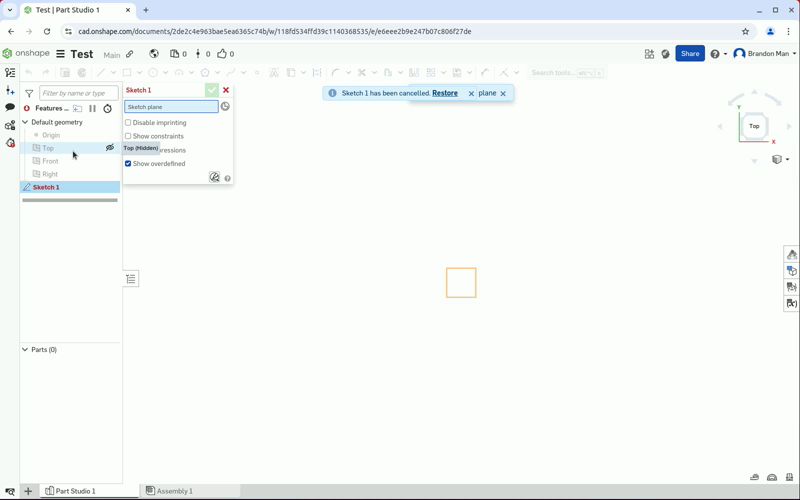
click(73, 150)
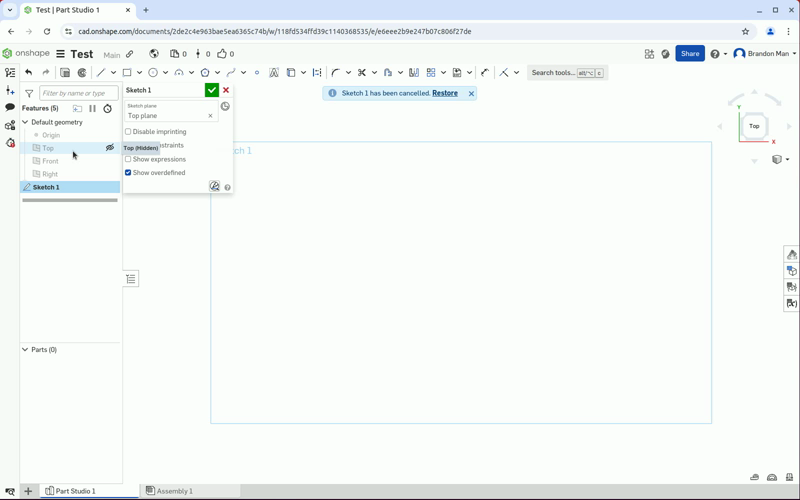
mouse_move(73, 352)
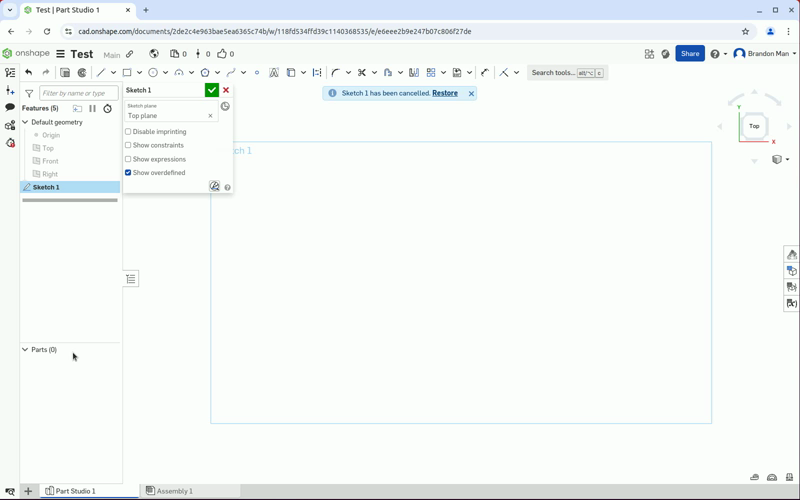
key(y)
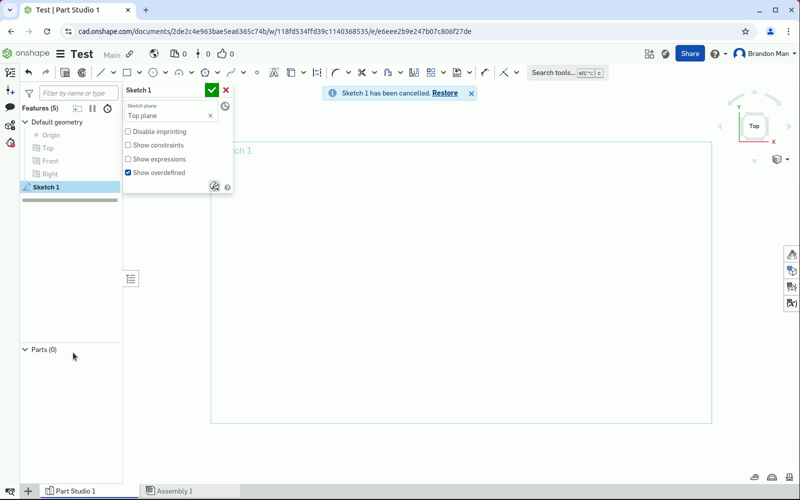
key(c)
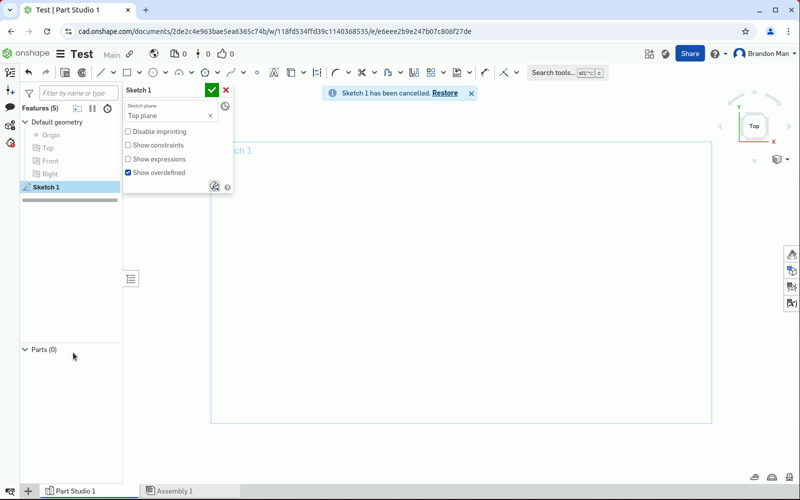
key_down(shift)
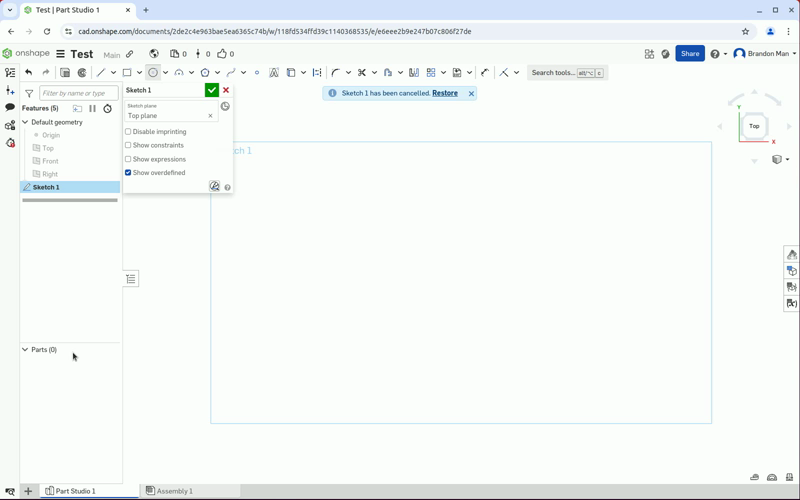
mouse_move(461, 282)
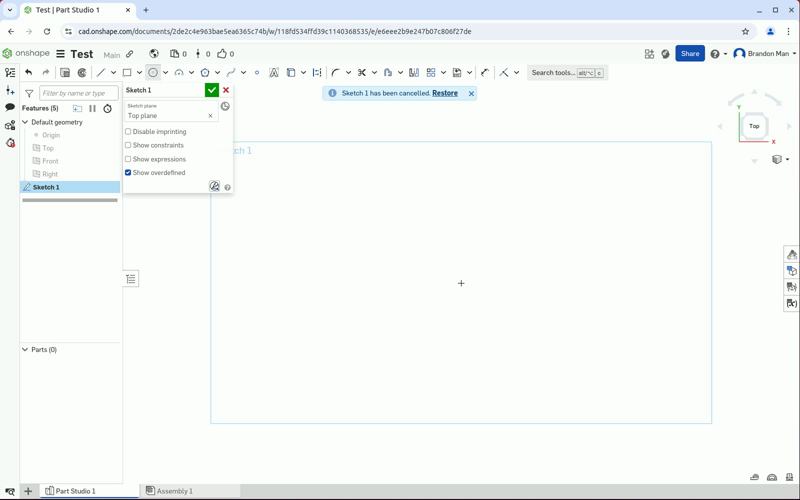
click(461, 282)
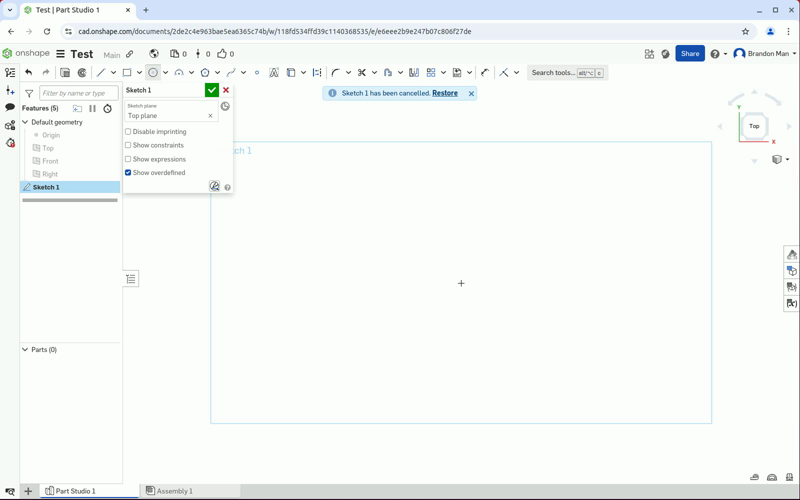
key_up(shift)
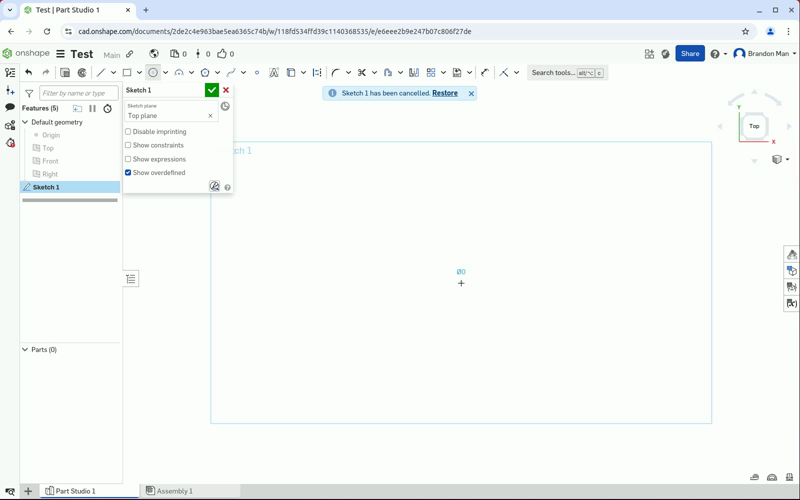
mouse_move(537, 282)
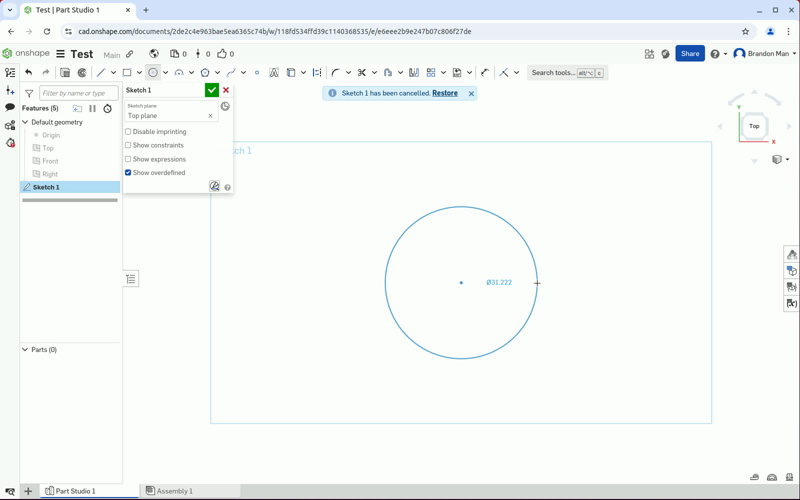
click(537, 282)
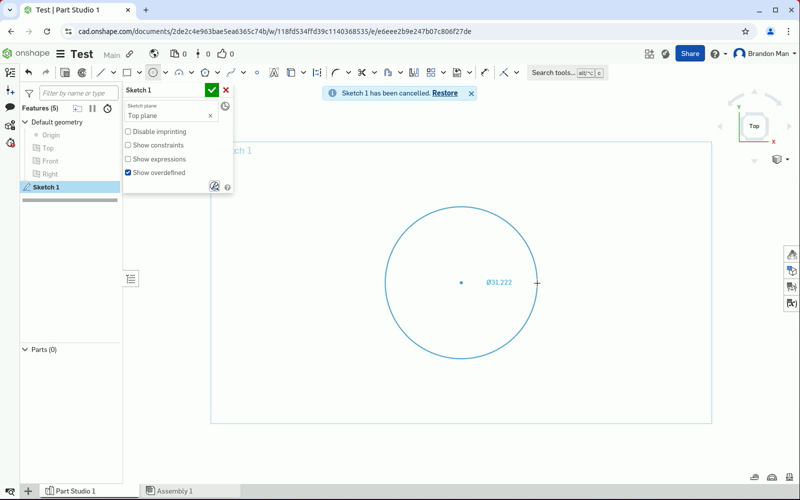
key(esc)
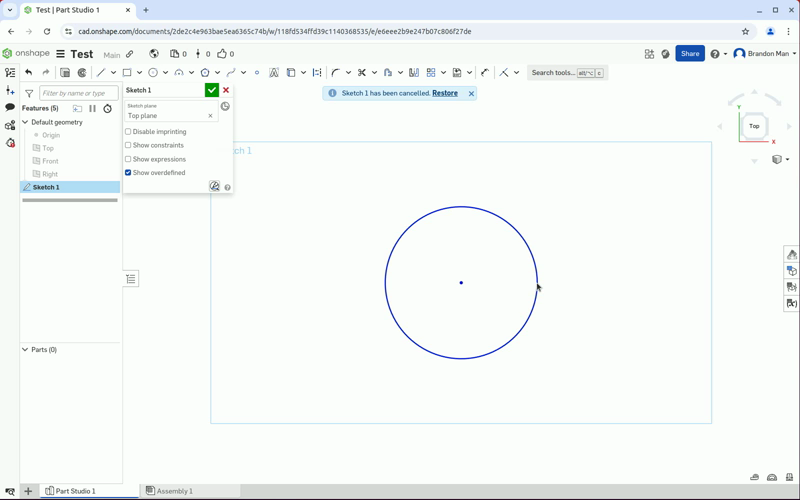
mouse_move(464, 228)
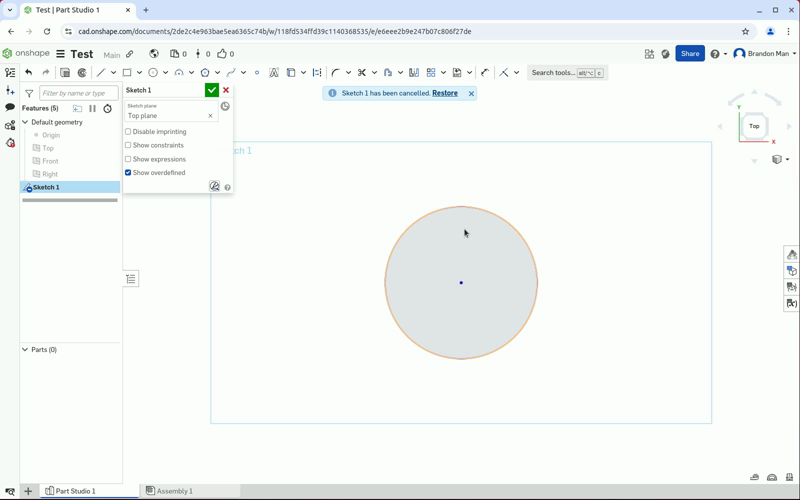
click(464, 228)
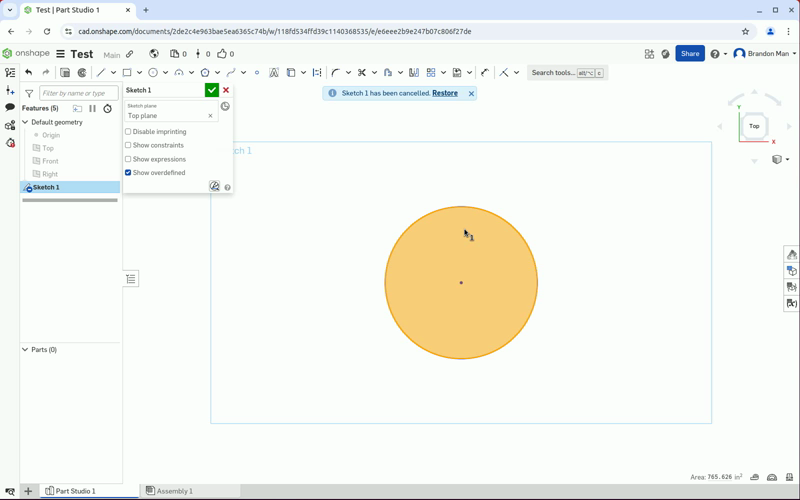
mouse_move(73, 352)
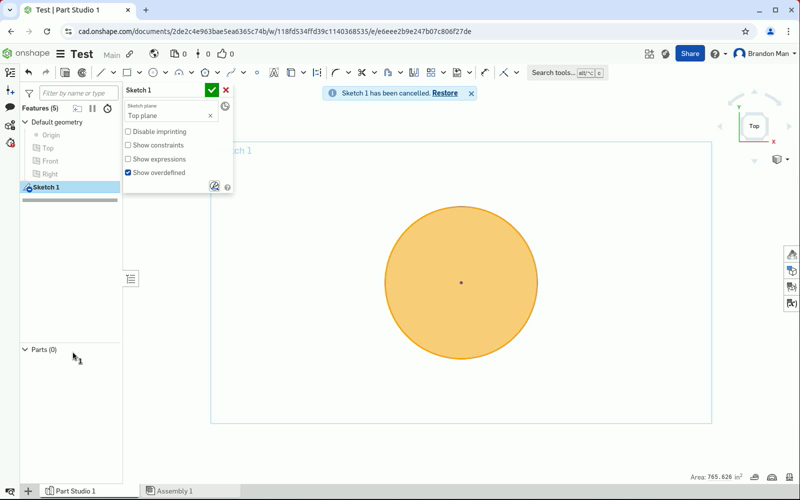
key(shift+y)
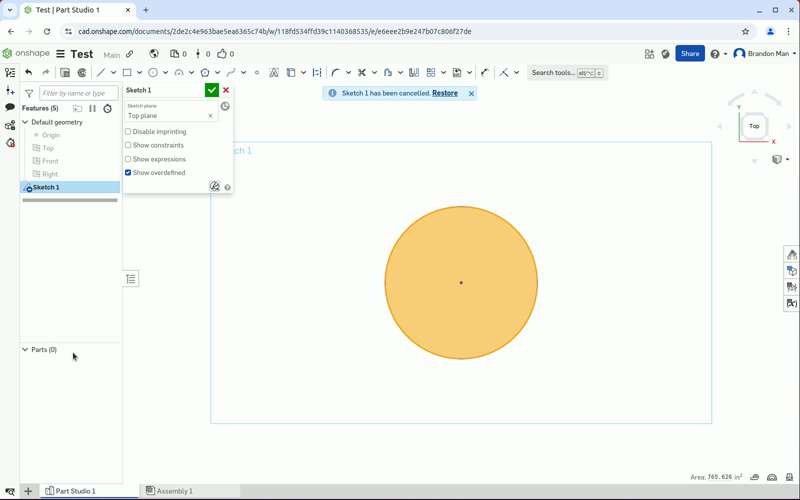
key(shift+e)
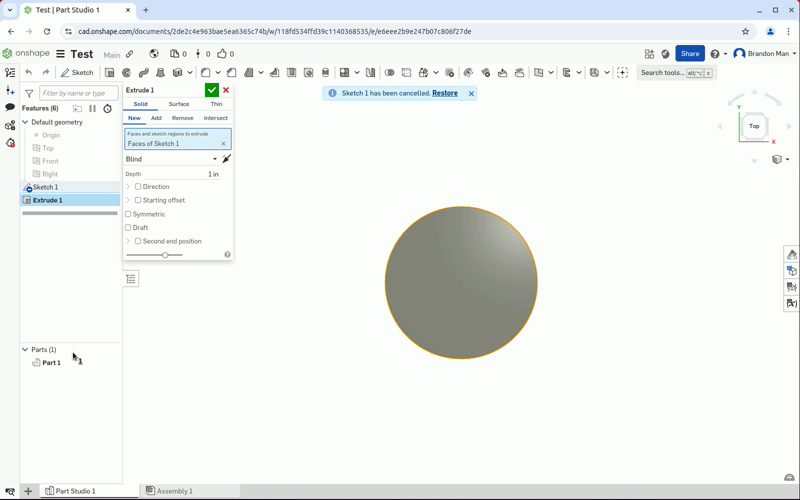
mouse_move(143, 106)
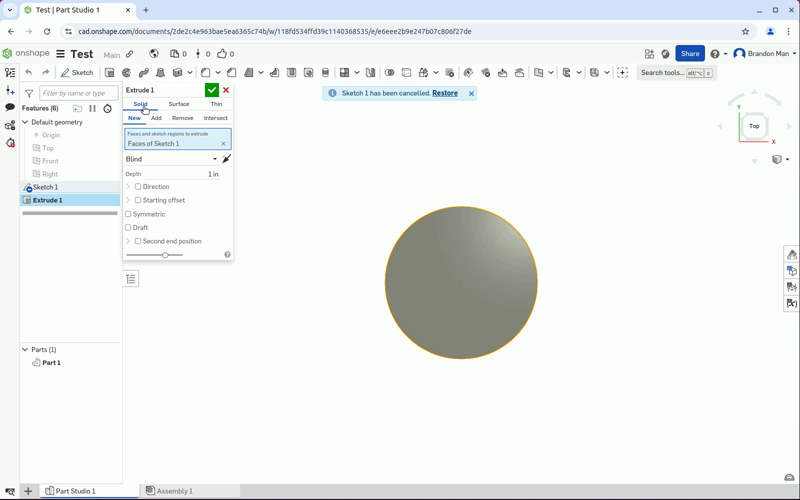
click(143, 106)
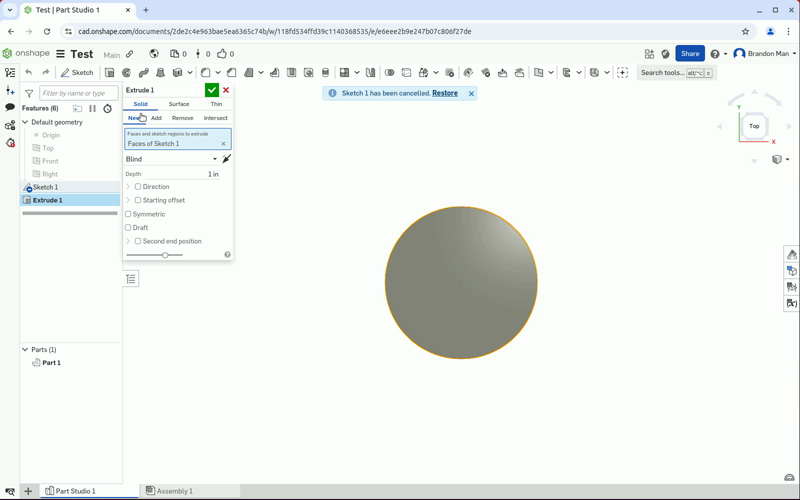
mouse_move(137, 120)
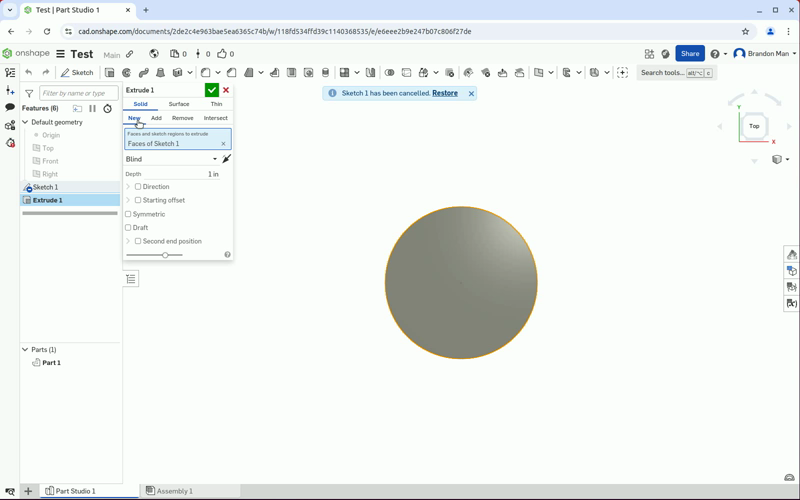
click(137, 120)
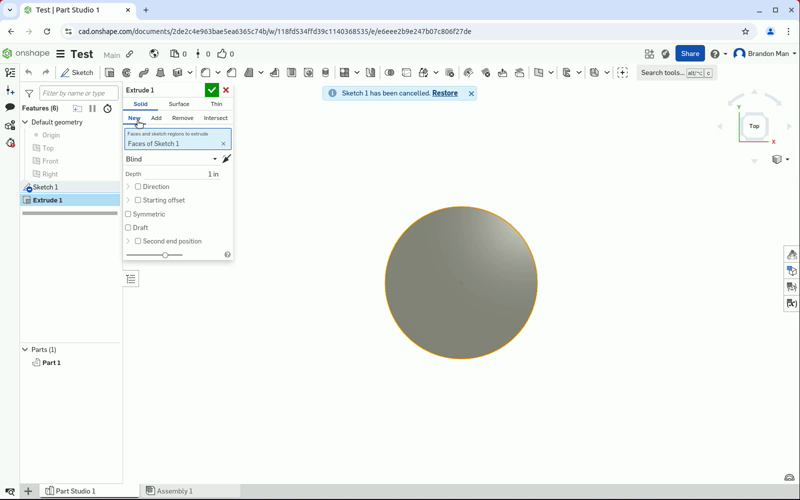
key(tab, 4)
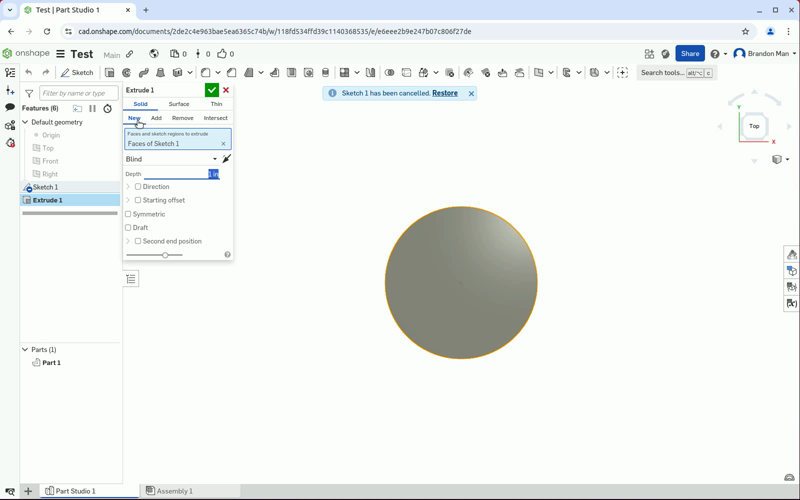
text(15.646)
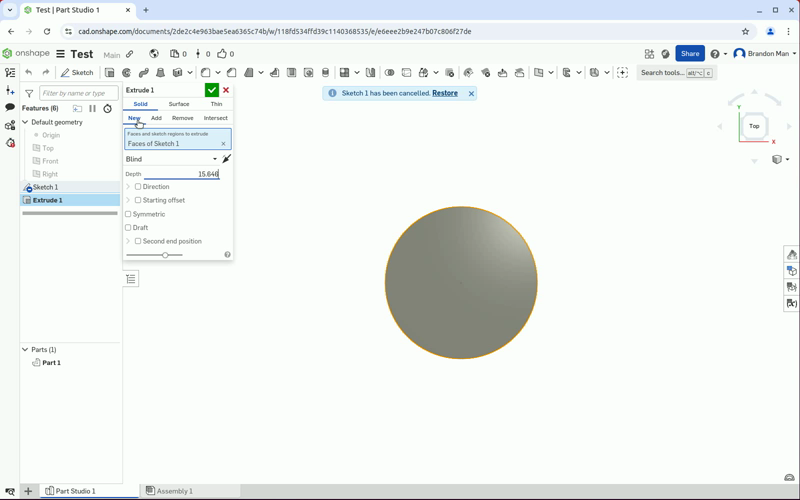
key(enter)
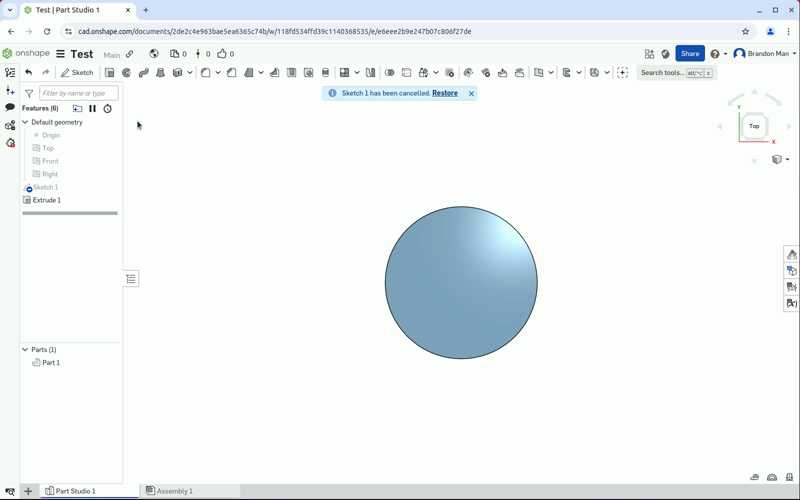
key(shift+h)
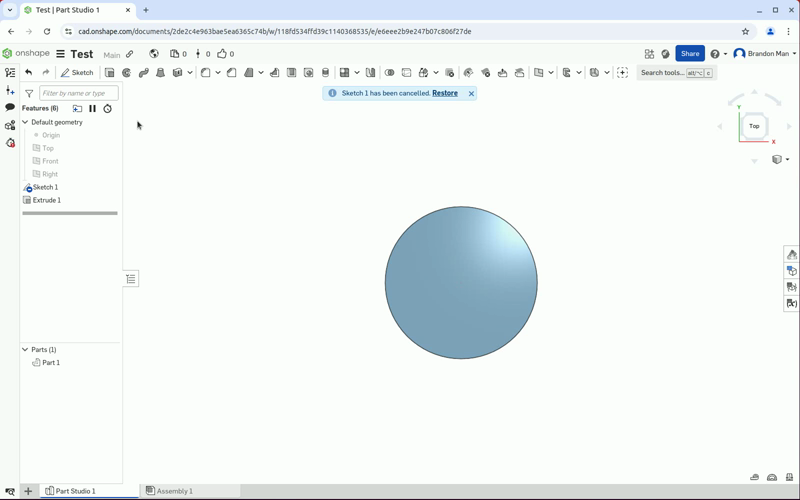
key(shift+h)
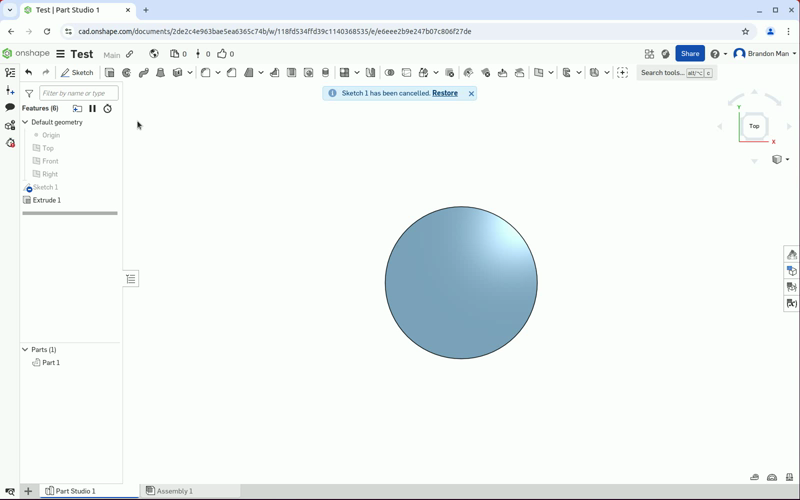
mouse_move(73, 189)
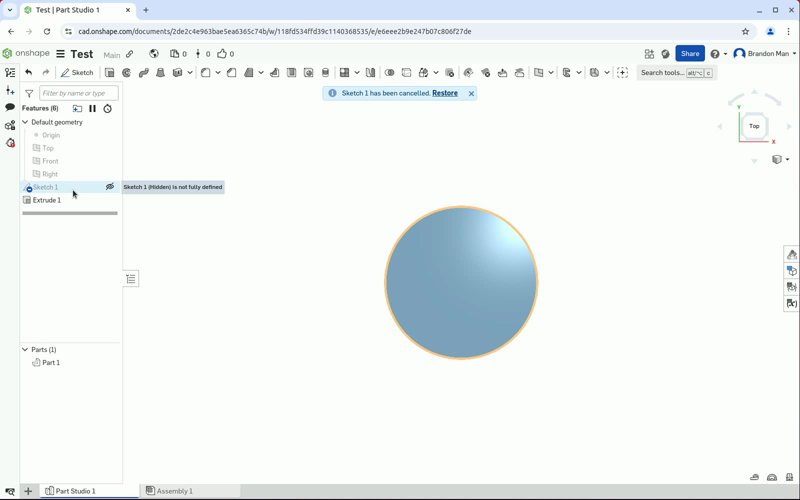
click(73, 189)
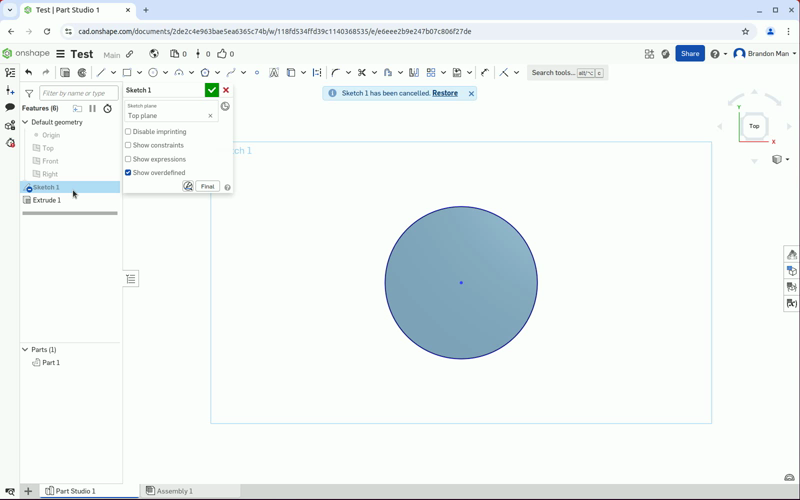
mouse_move(229, 92)
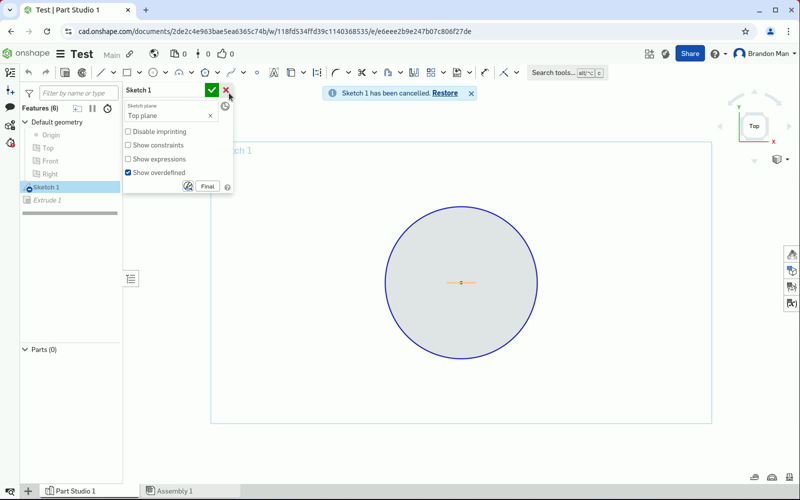
click(229, 92)
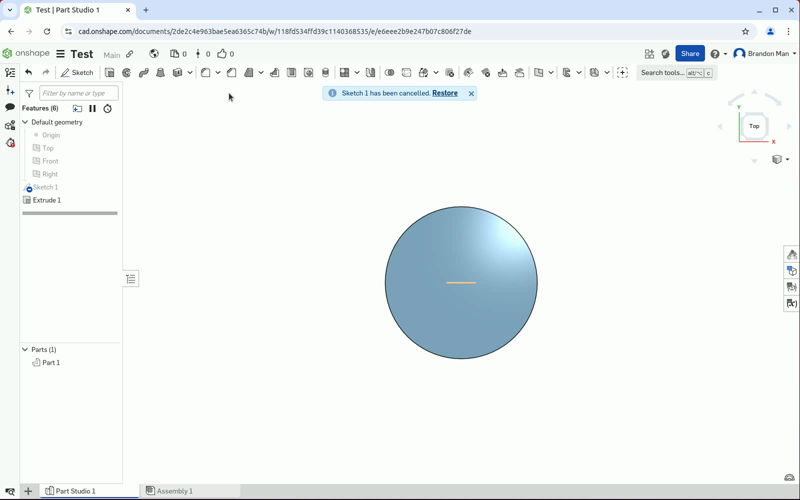
mouse_move(541, 75)
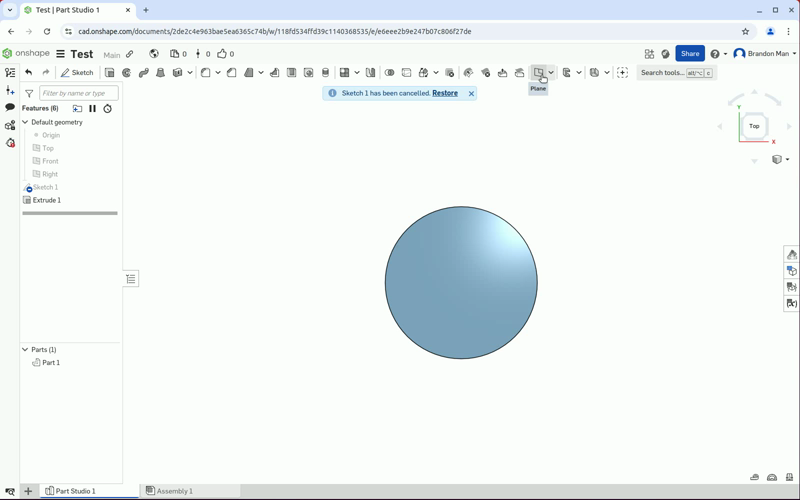
click(541, 75)
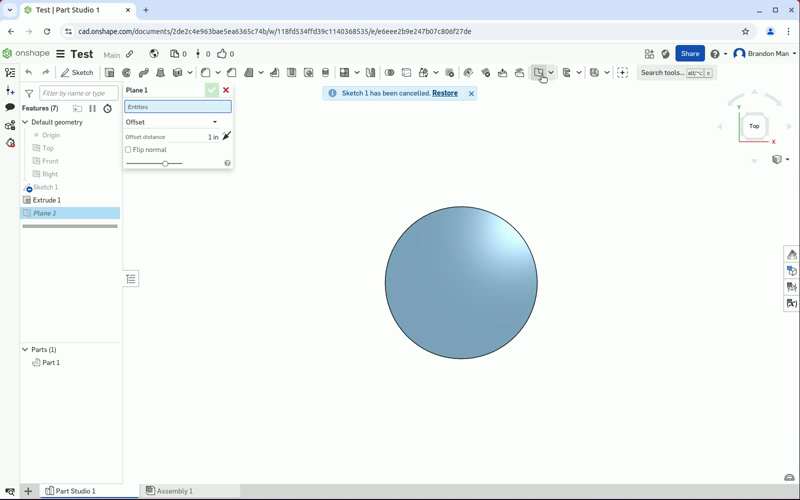
mouse_move(73, 150)
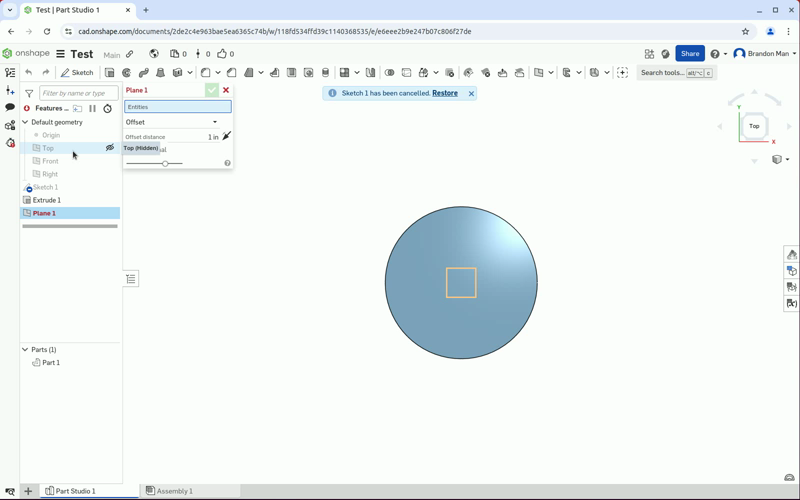
click(73, 150)
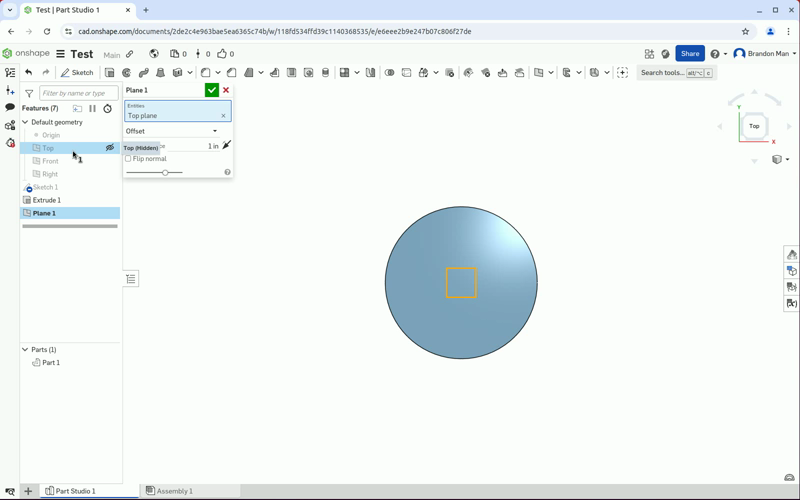
key(tab, 2)
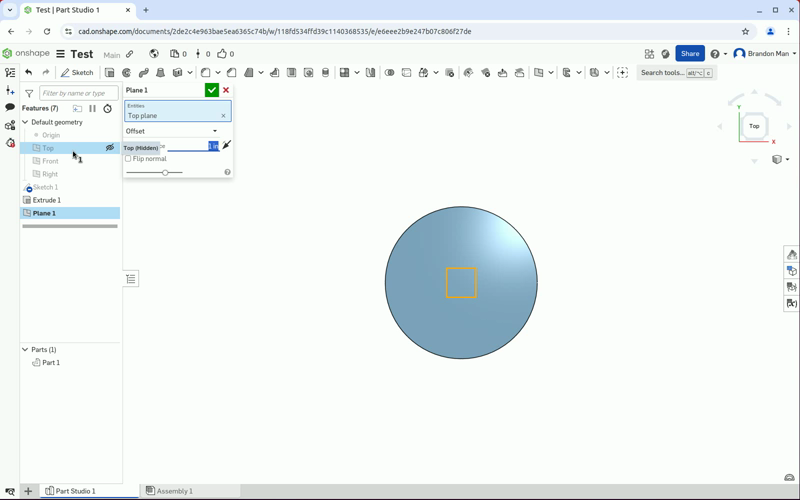
text(15.652)
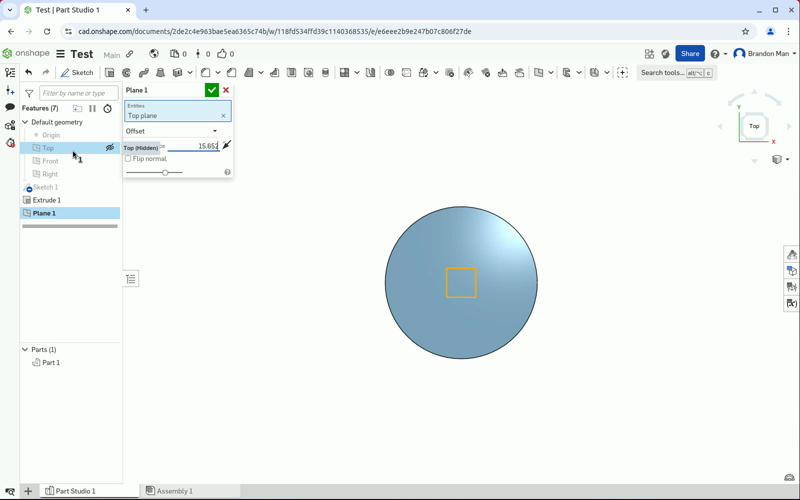
key(enter, 2)
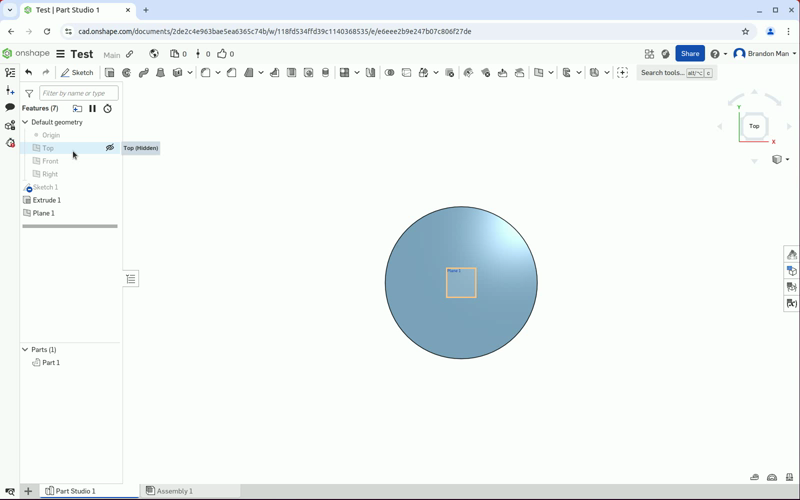
key(shift+s)
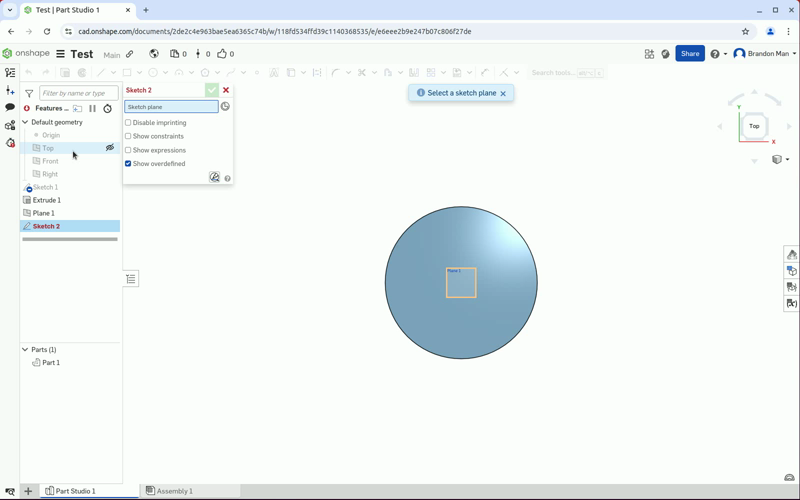
mouse_move(73, 215)
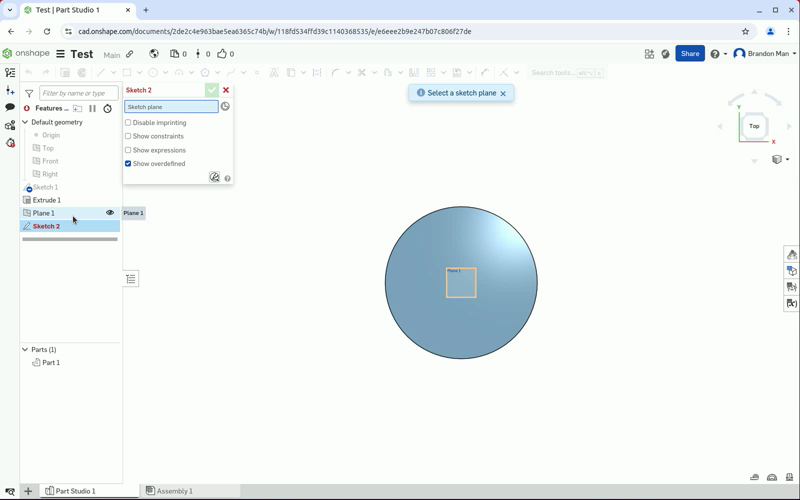
click(73, 215)
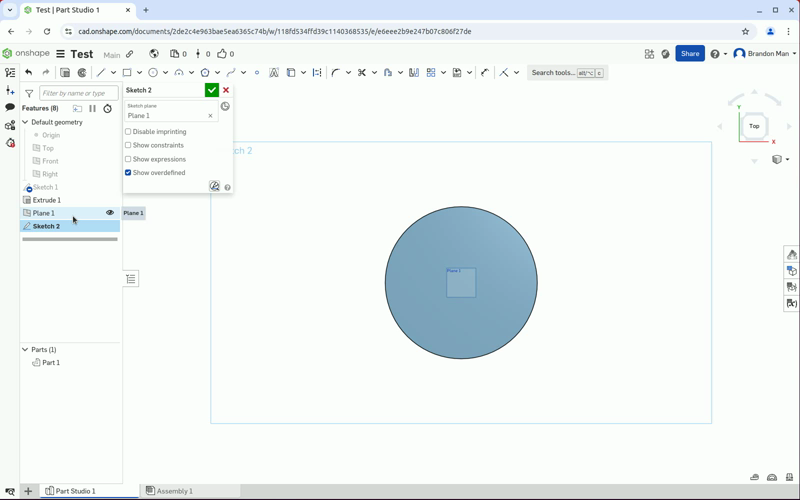
mouse_move(73, 352)
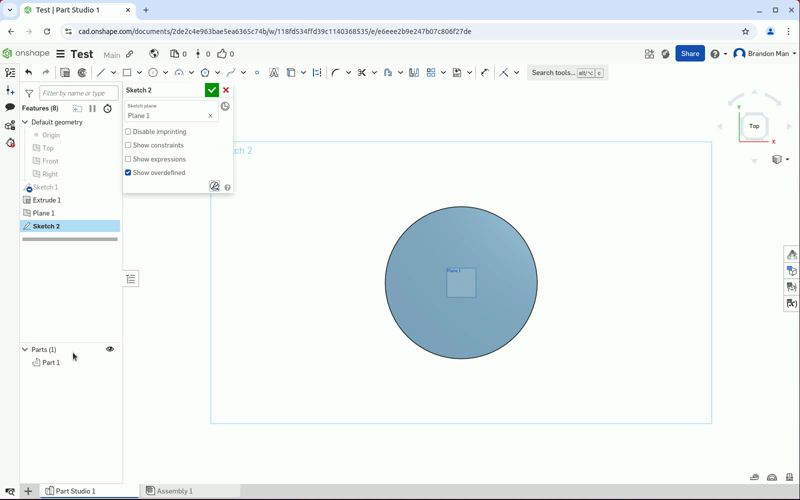
key(y)
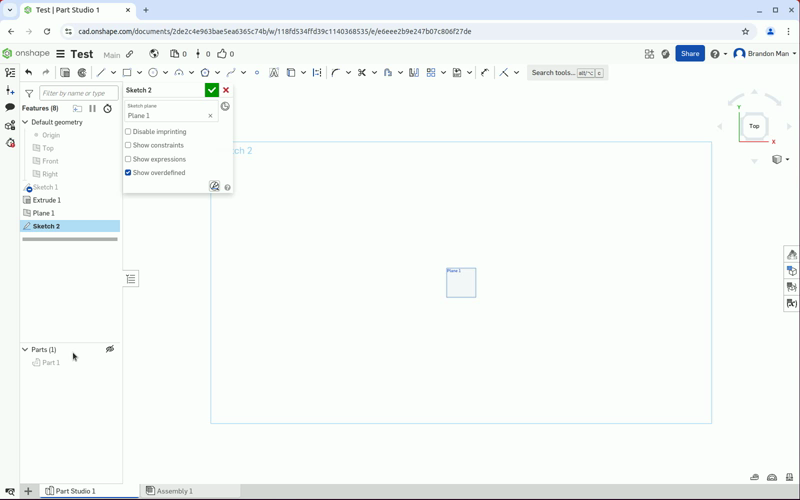
key(c)
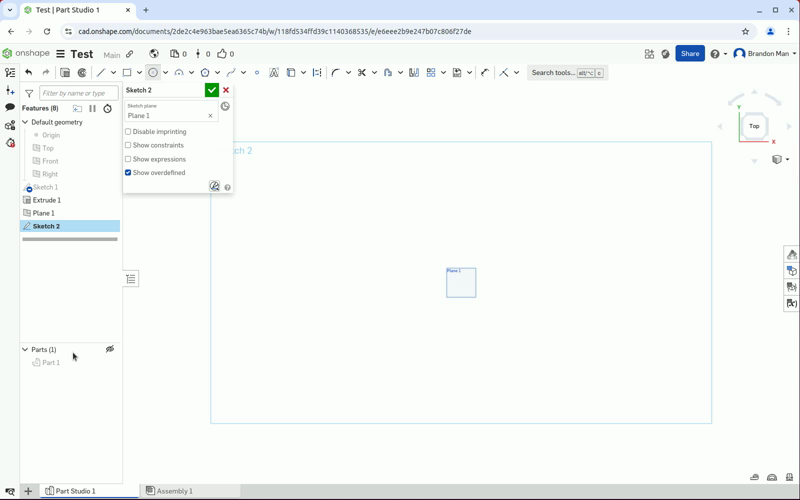
key_down(shift)
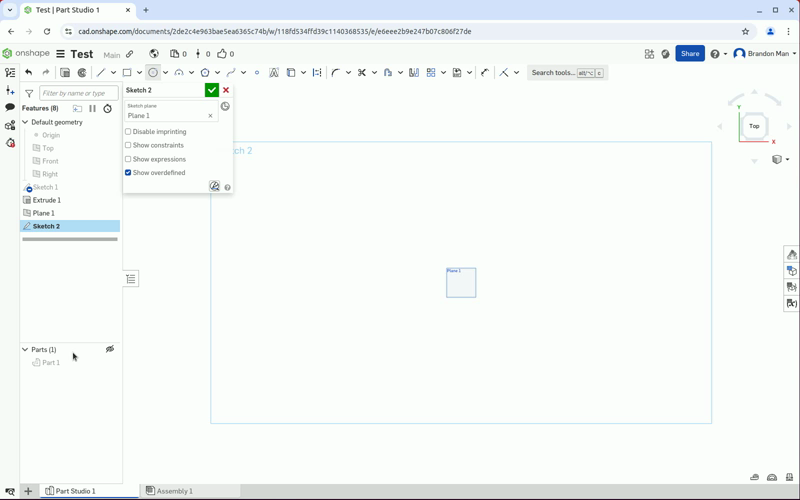
mouse_move(461, 282)
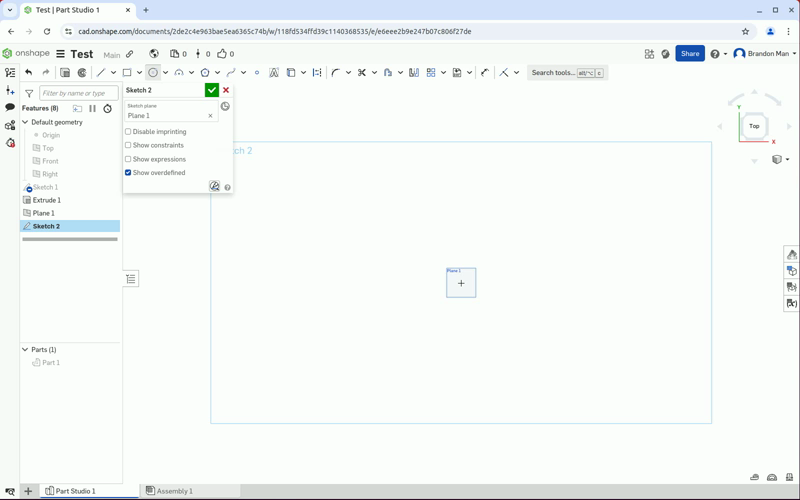
click(461, 282)
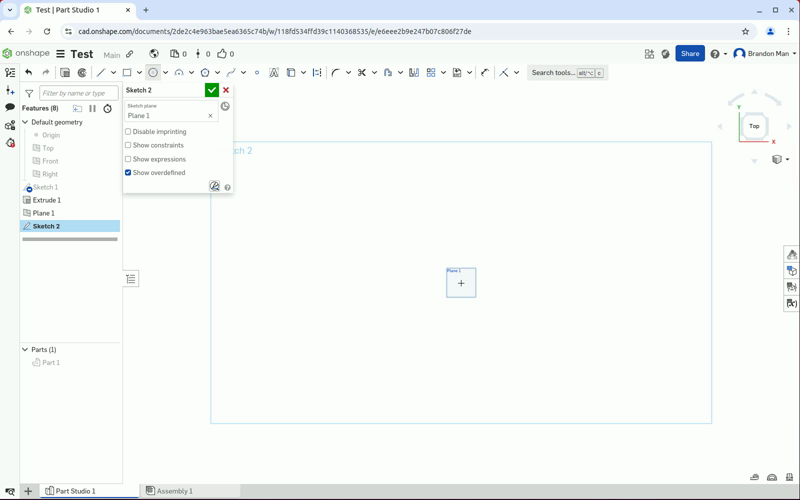
key_up(shift)
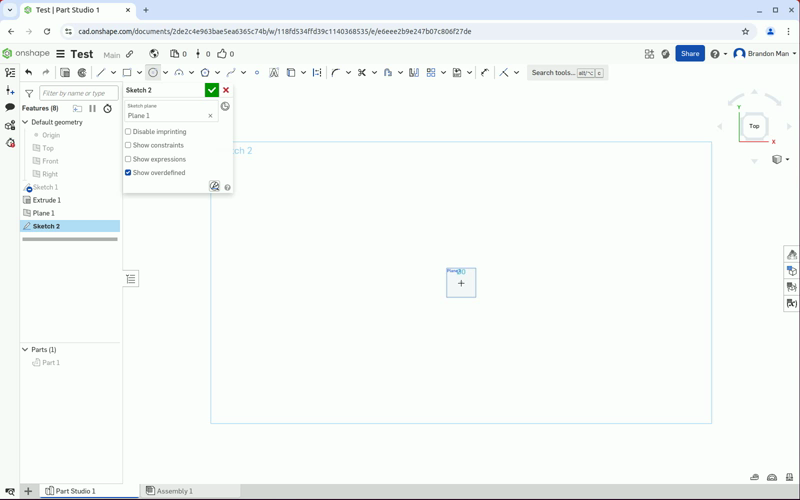
mouse_move(481, 282)
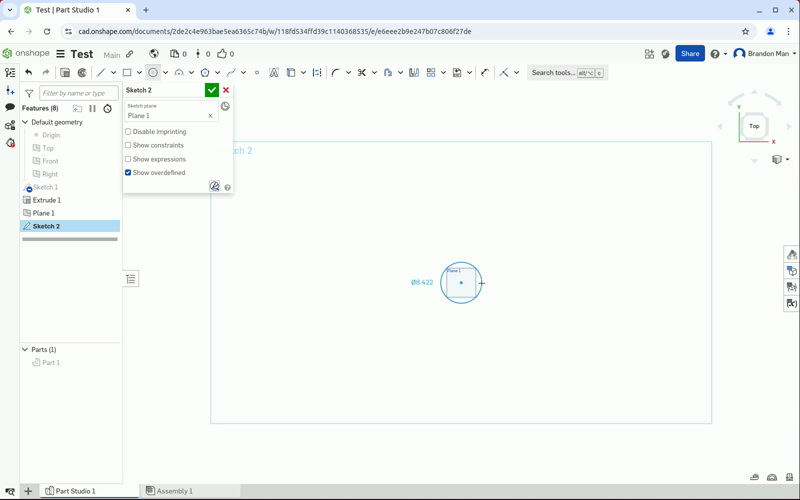
click(481, 282)
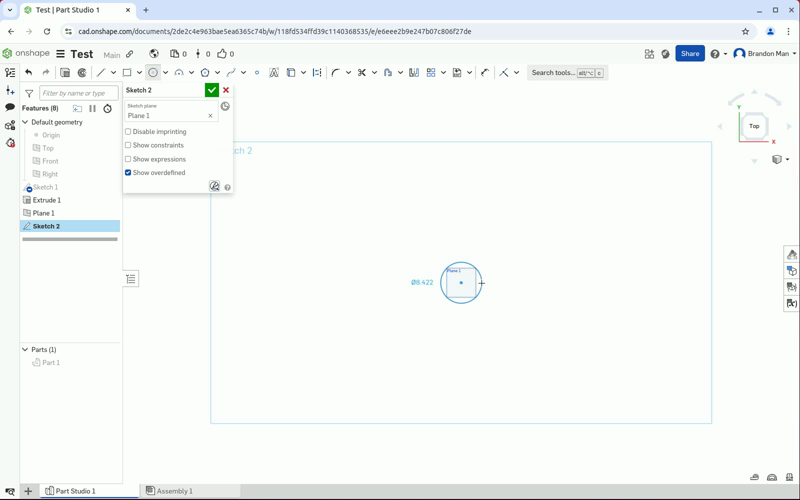
key(esc)
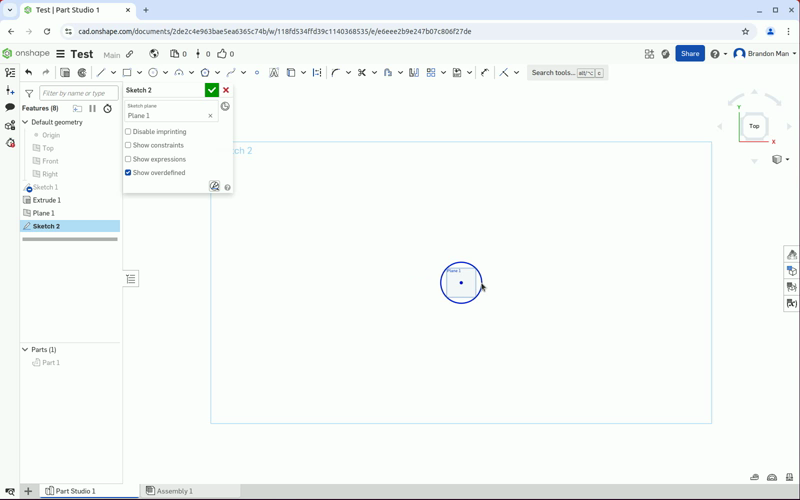
mouse_move(448, 282)
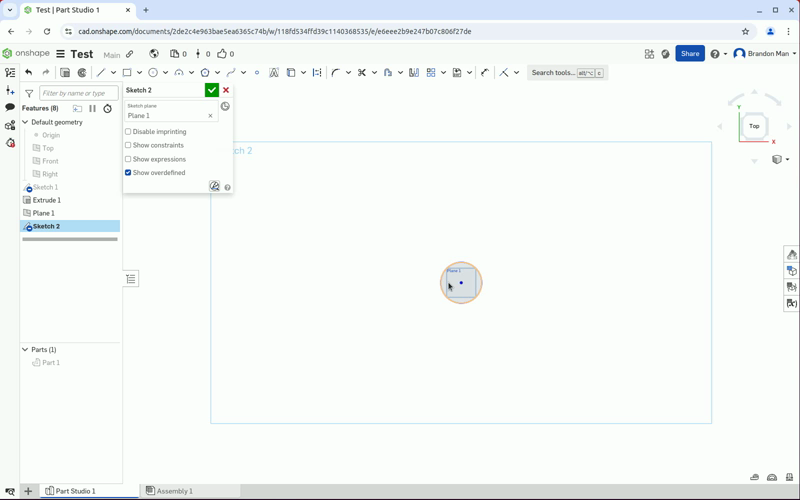
scroll(6)
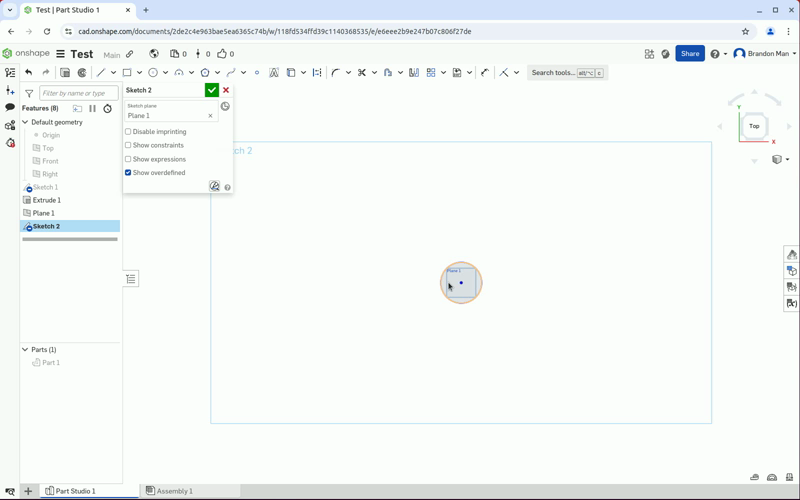
scroll(6)
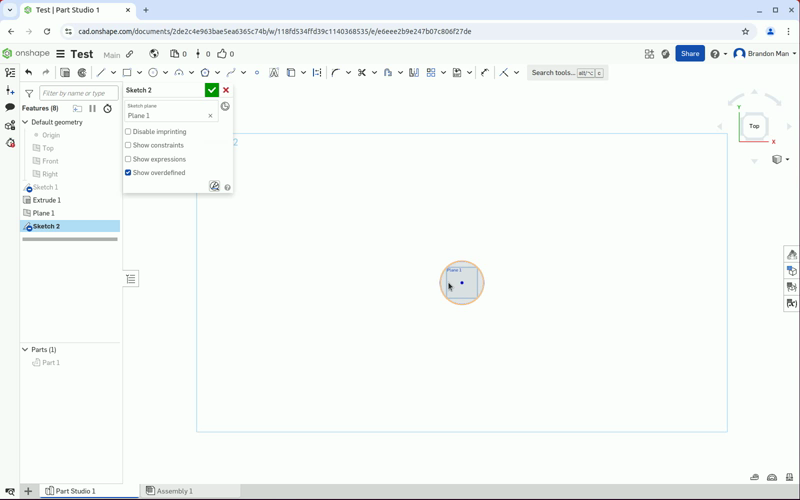
scroll(6)
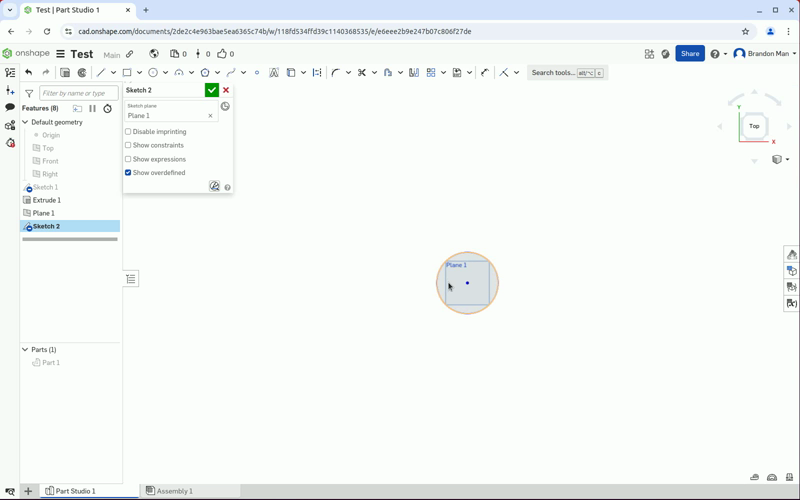
scroll(6)
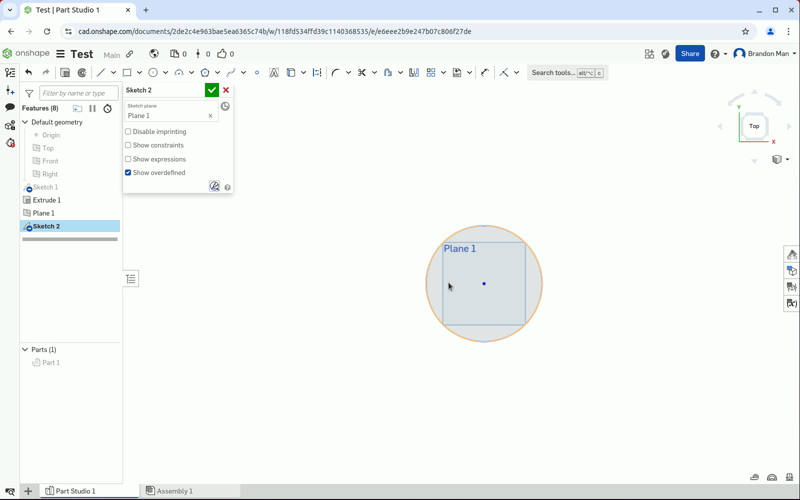
scroll(6)
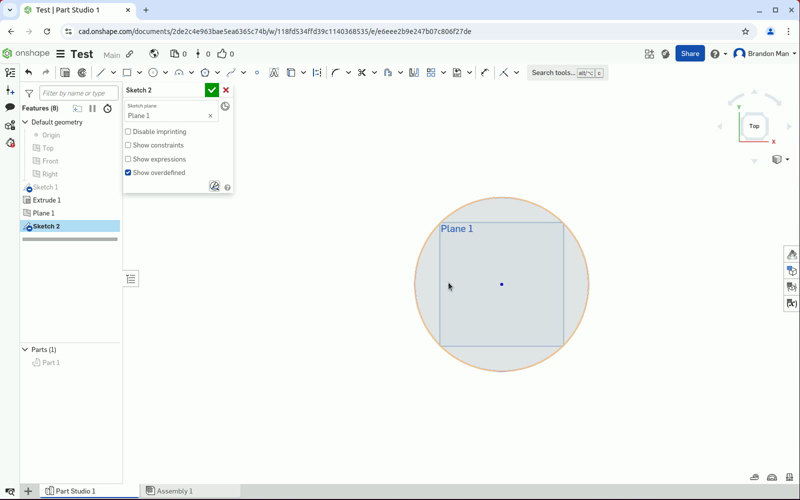
scroll(6)
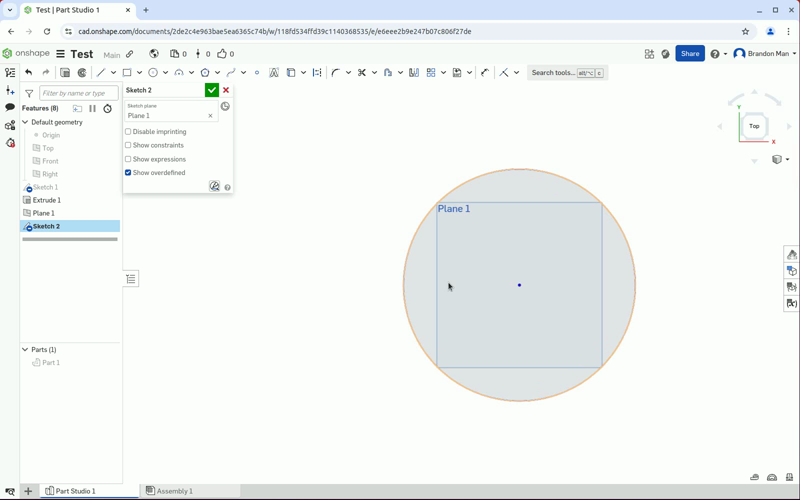
scroll(6)
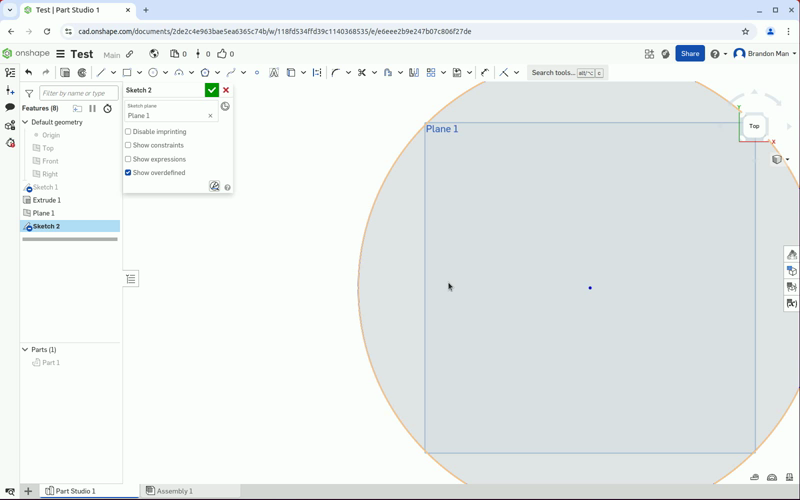
click(448, 282)
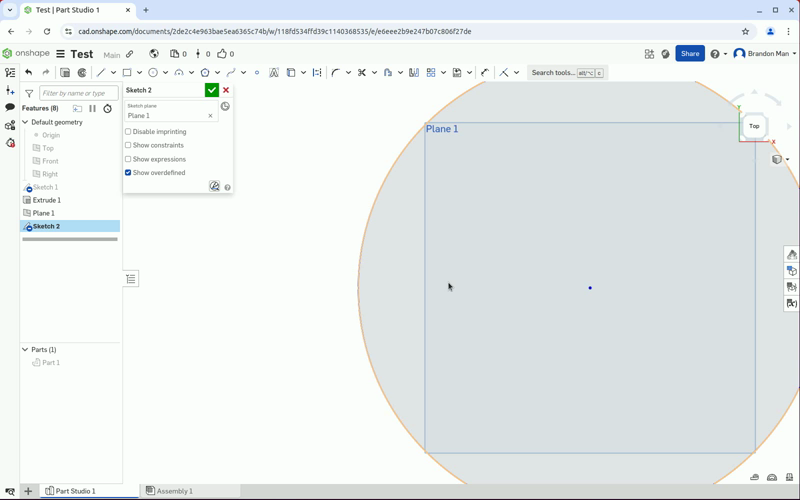
scroll(-6)
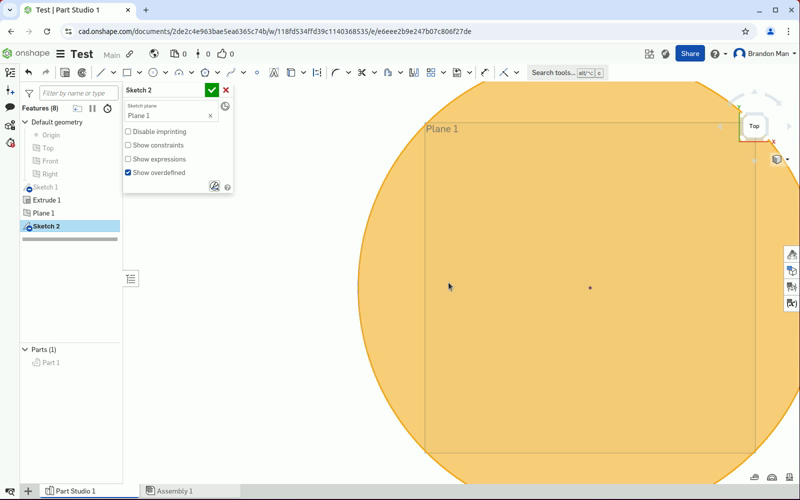
scroll(-6)
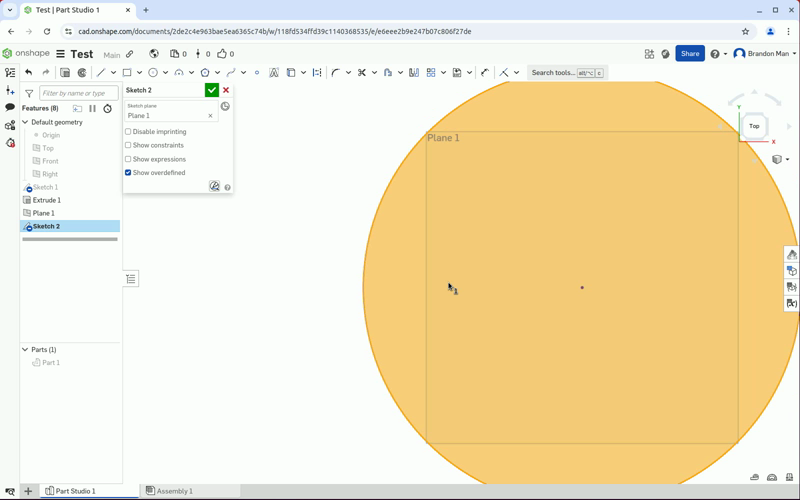
scroll(-6)
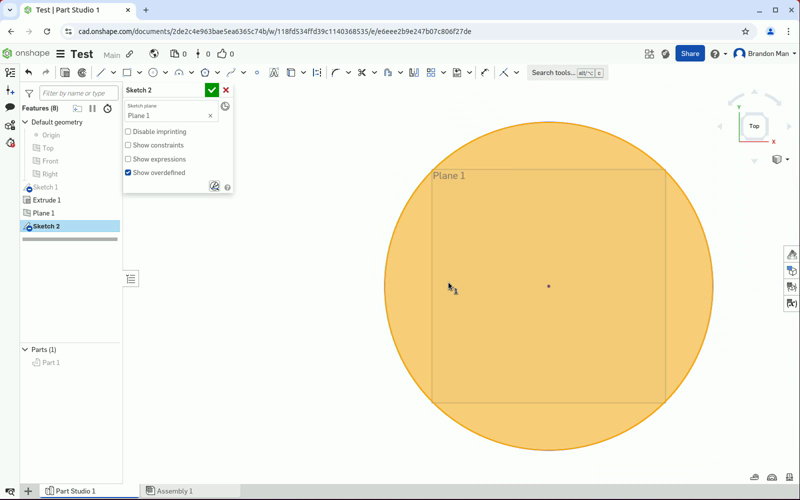
scroll(-6)
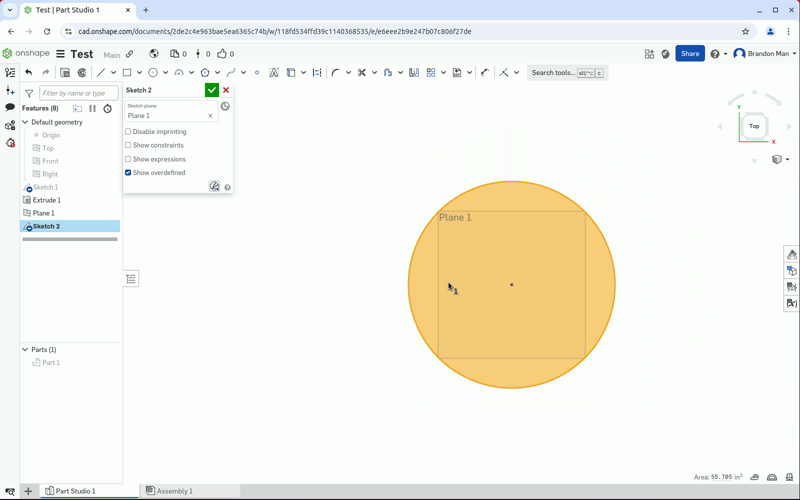
scroll(-6)
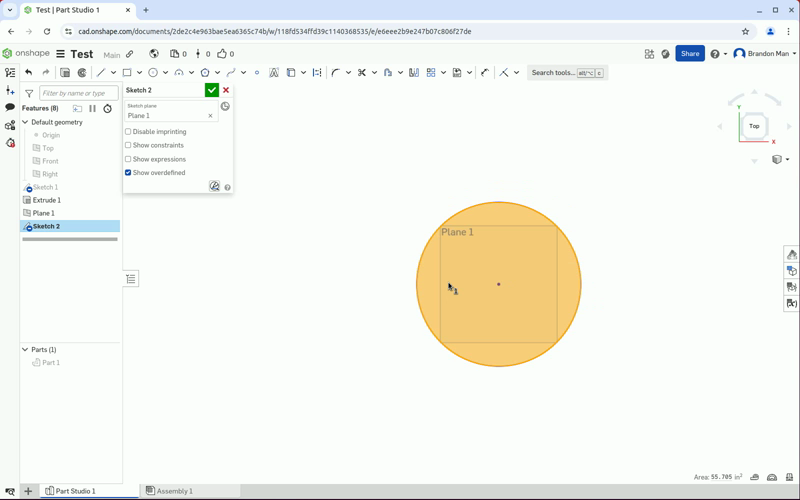
scroll(-6)
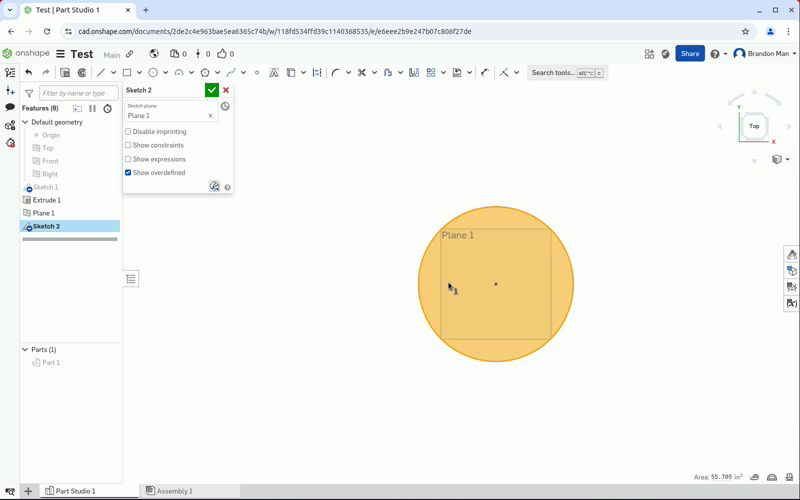
scroll(-6)
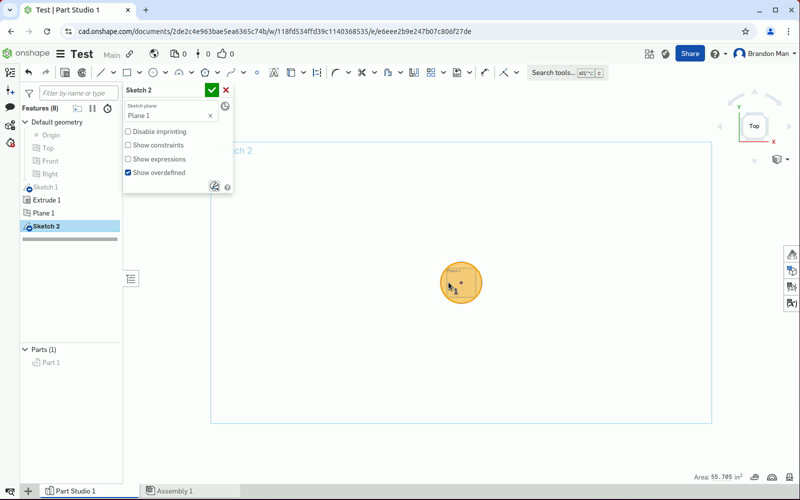
mouse_move(73, 352)
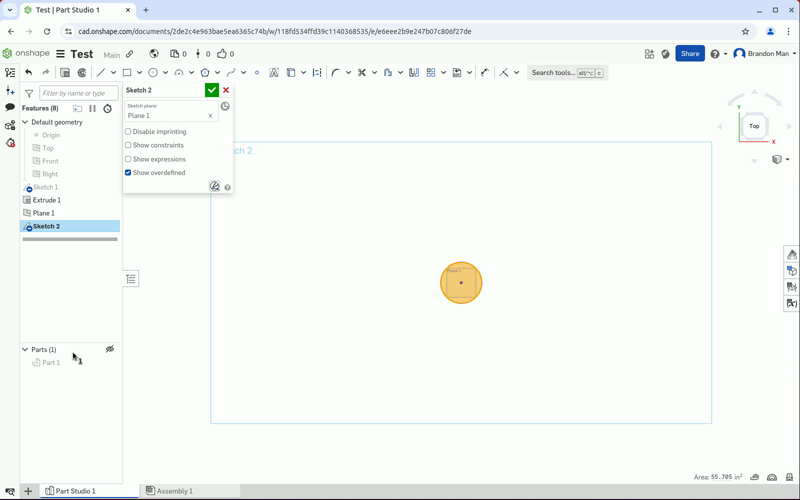
key(shift+y)
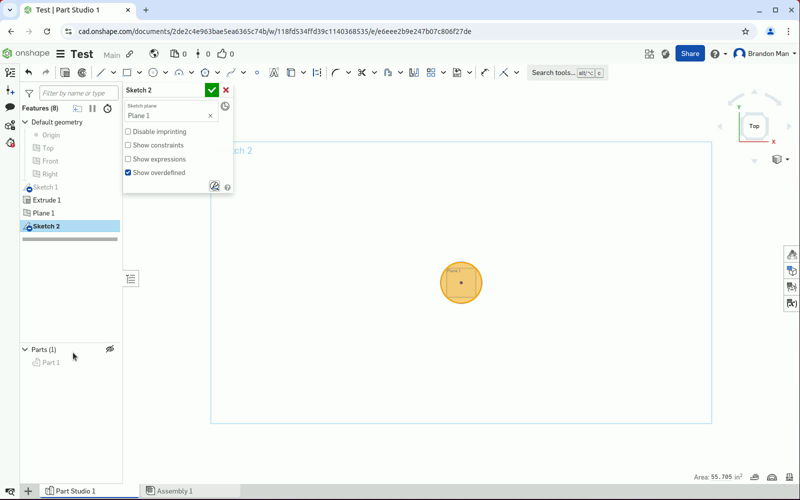
key(shift+e)
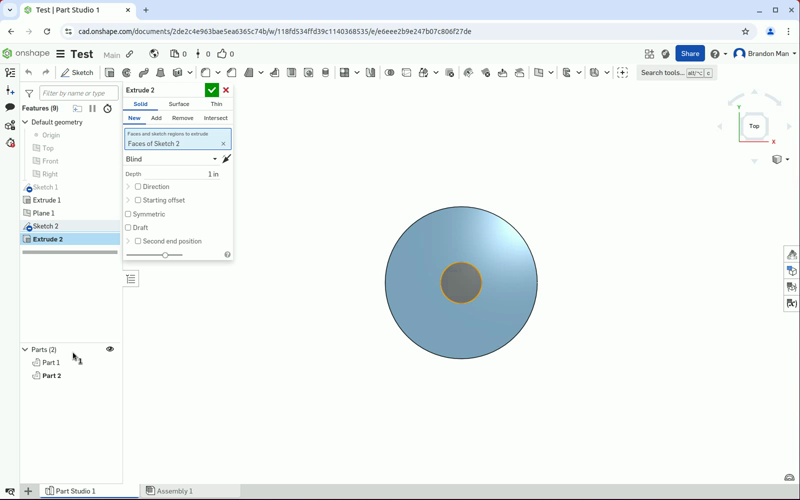
mouse_move(143, 106)
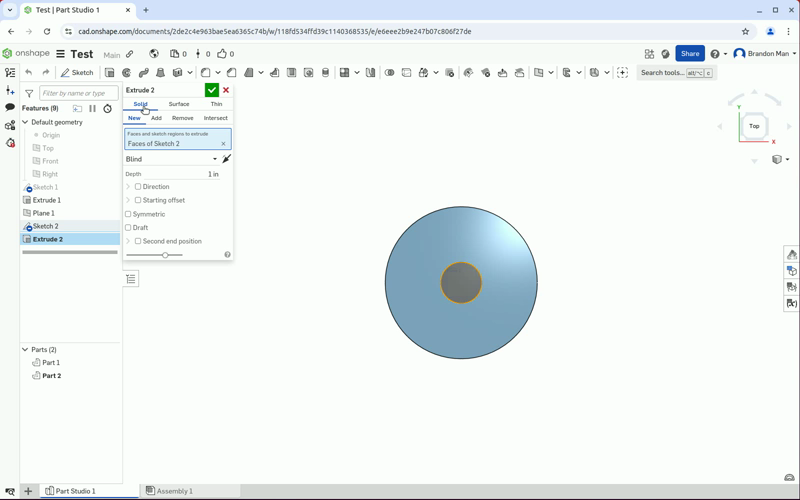
click(143, 106)
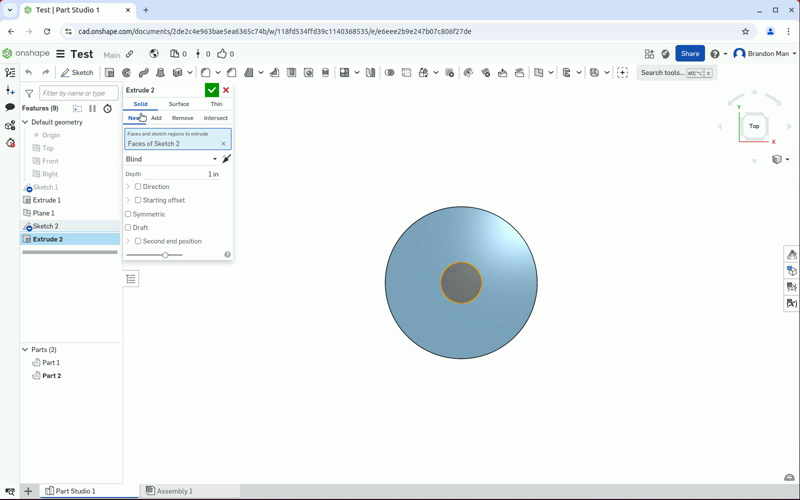
mouse_move(137, 120)
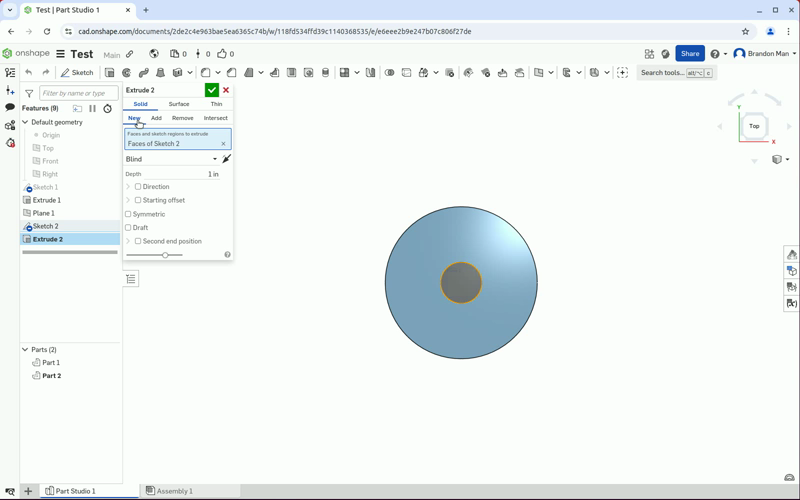
click(137, 120)
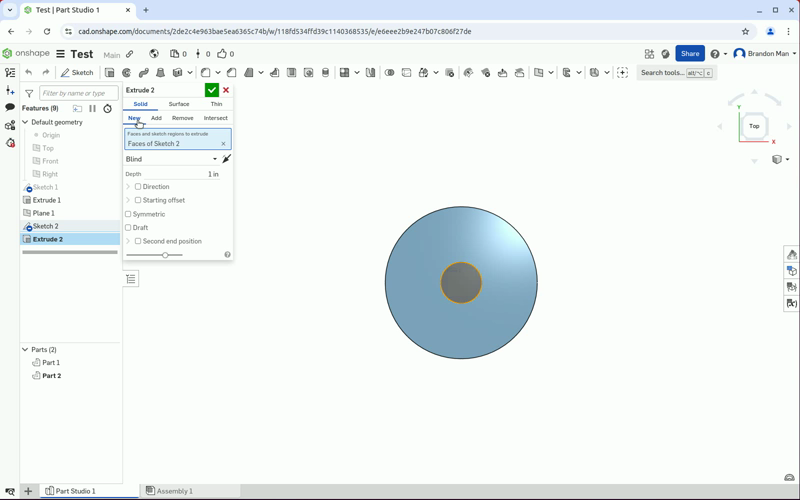
key(tab, 4)
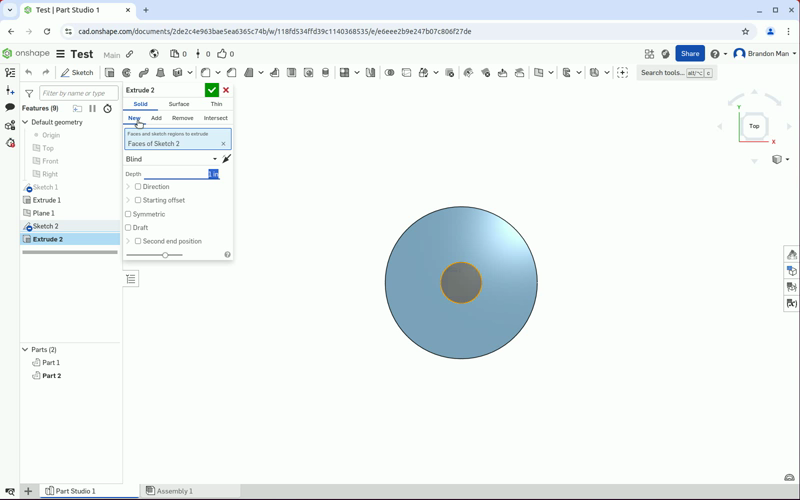
text(1.204)
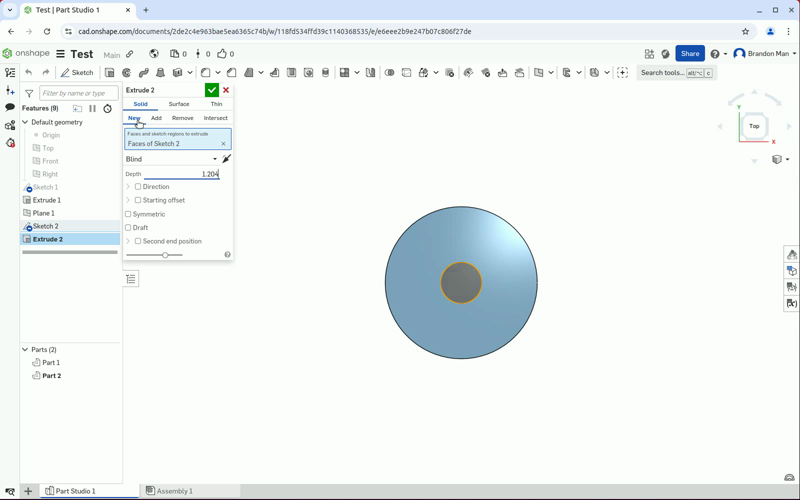
key(enter)
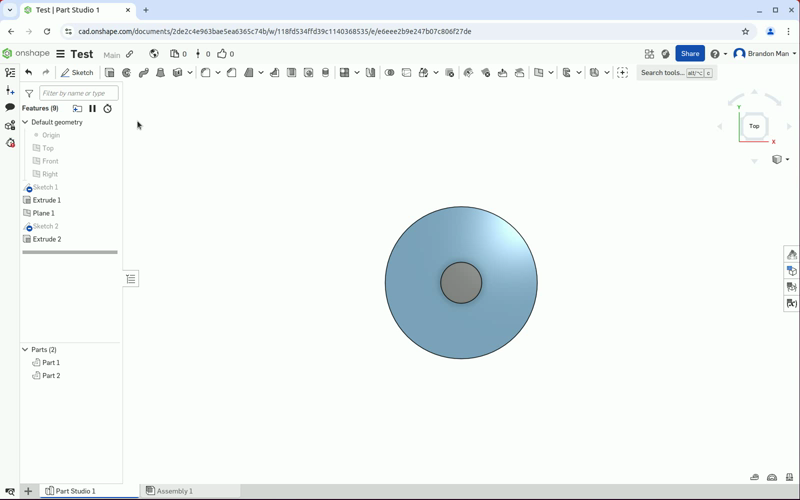
key(shift+h)
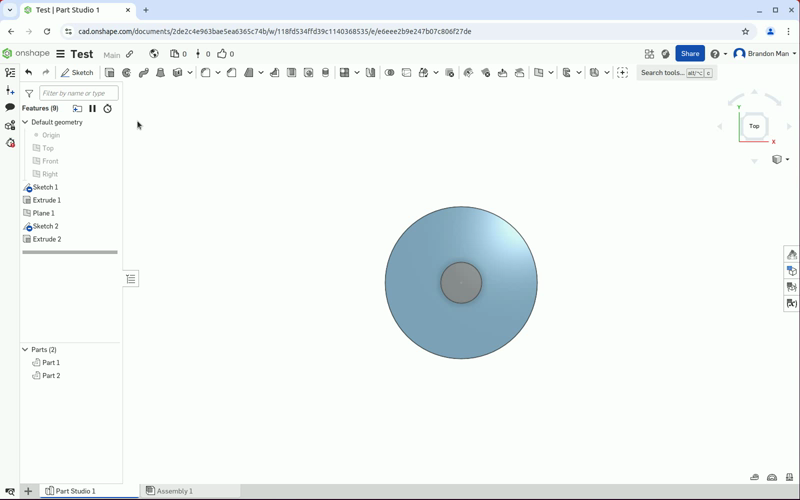
key(shift+h)
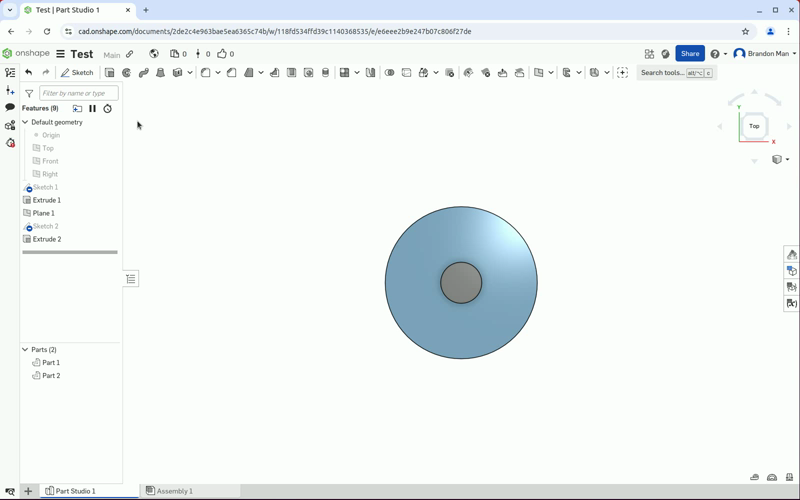
mouse_move(73, 189)
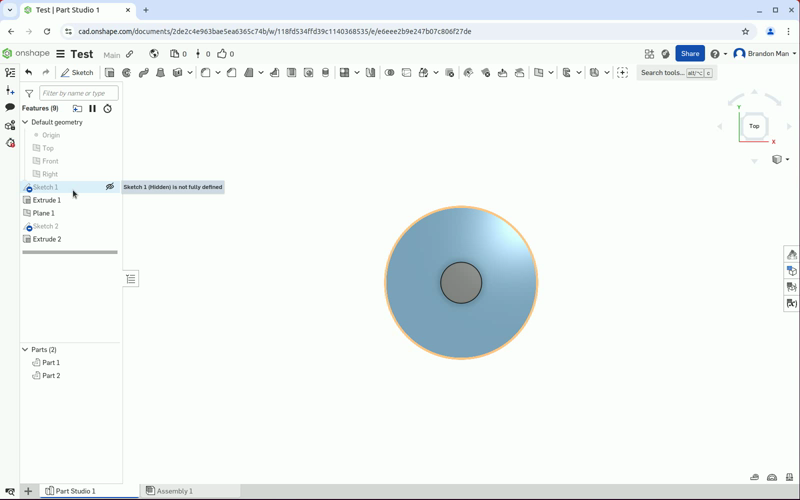
click(73, 189)
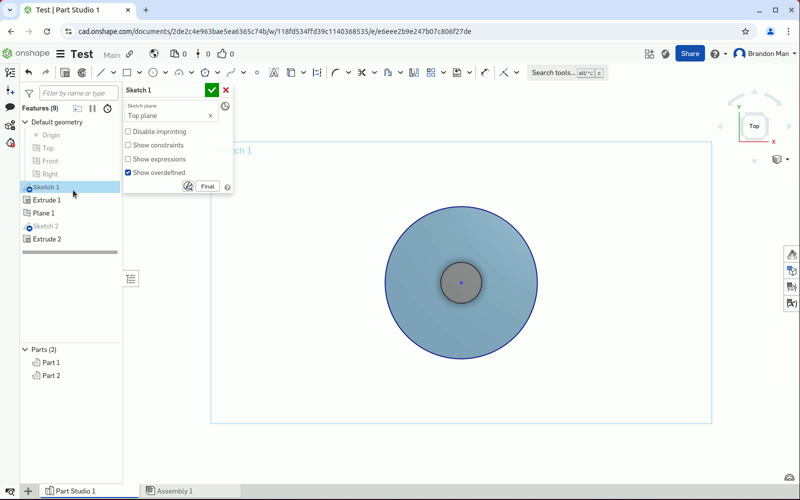
mouse_move(229, 92)
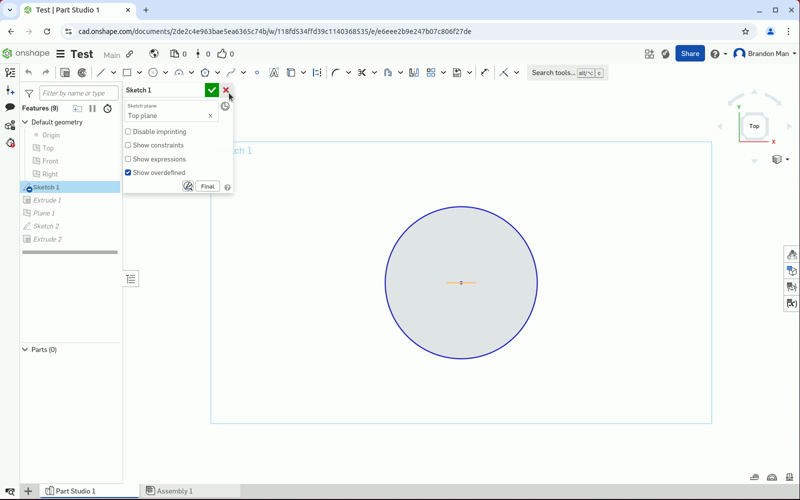
click(229, 92)
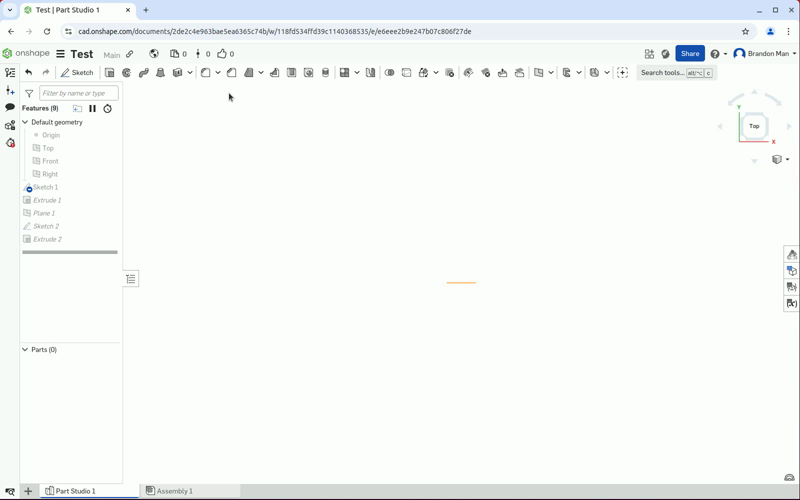
mouse_move(541, 75)
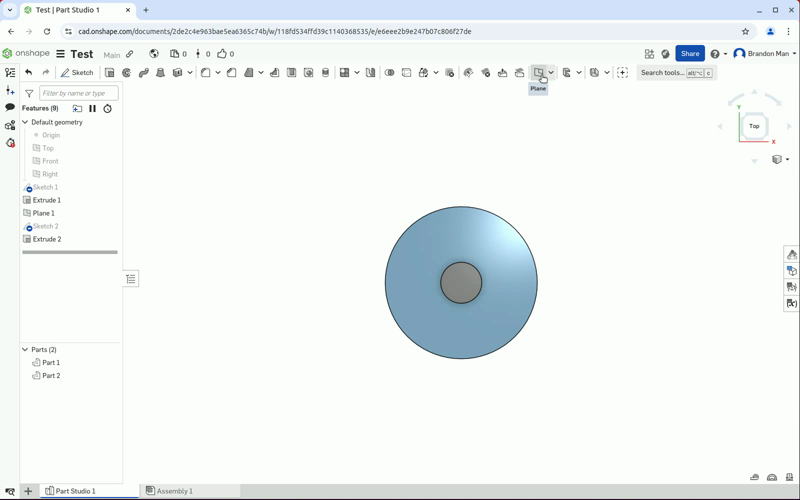
click(541, 75)
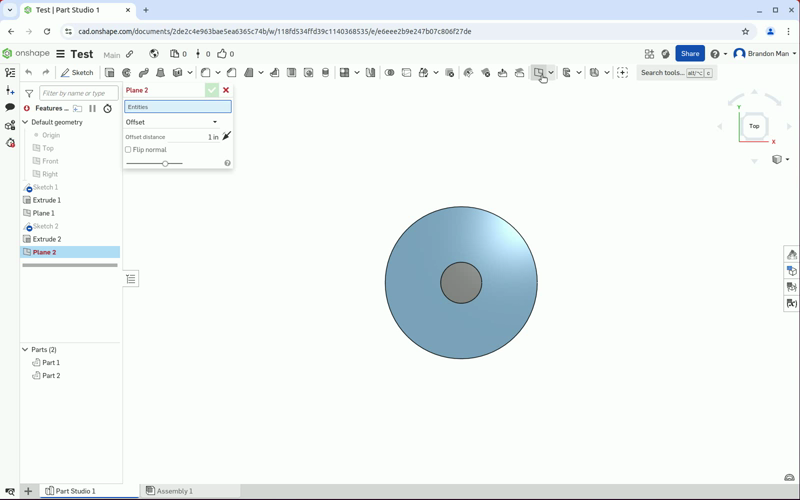
mouse_move(73, 150)
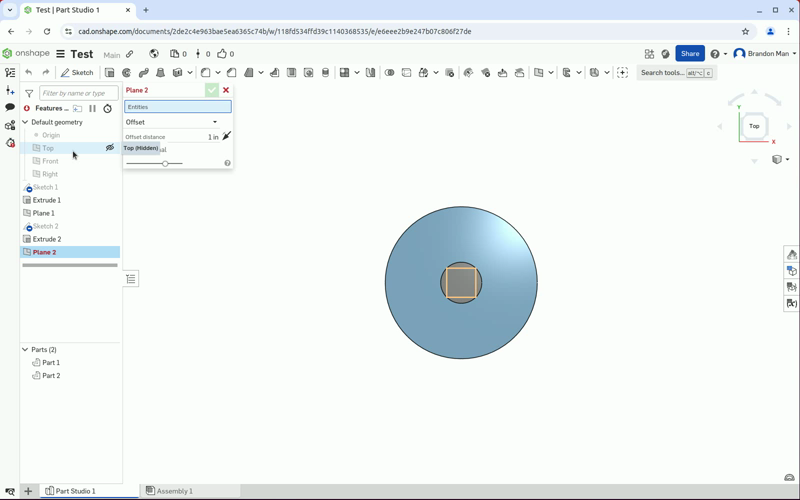
click(73, 150)
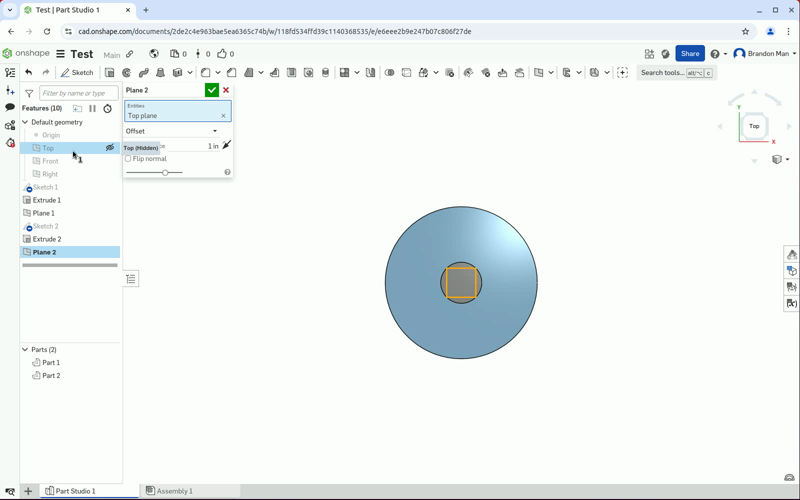
key(tab, 2)
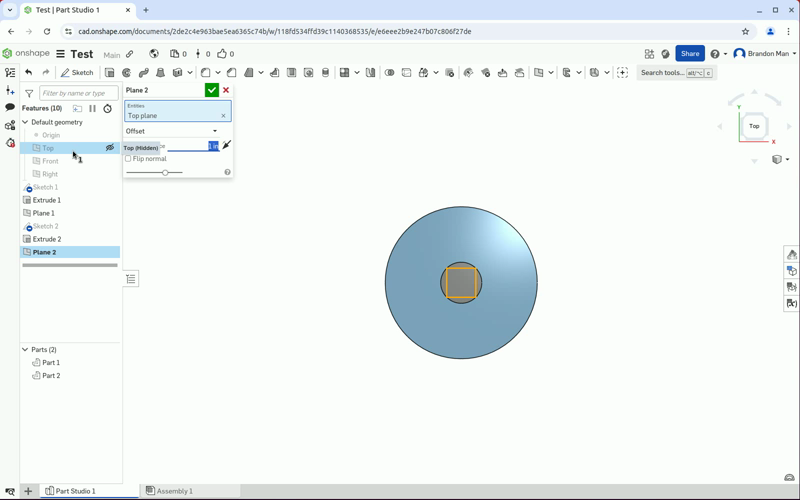
text(16.854)
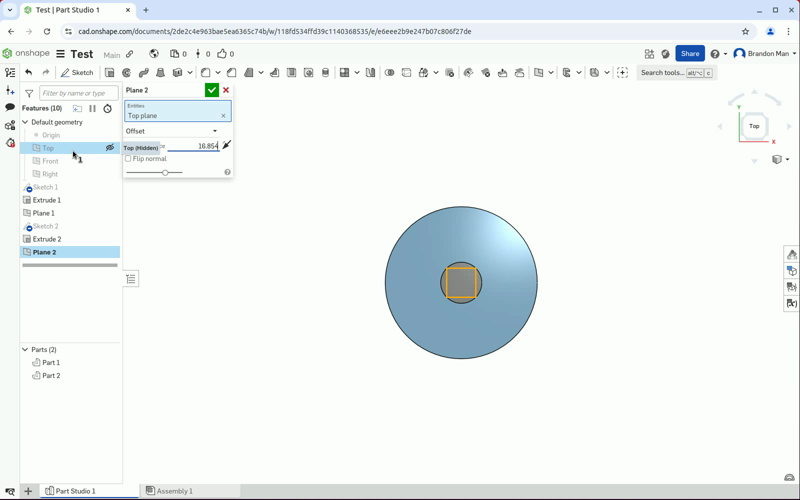
key(enter, 2)
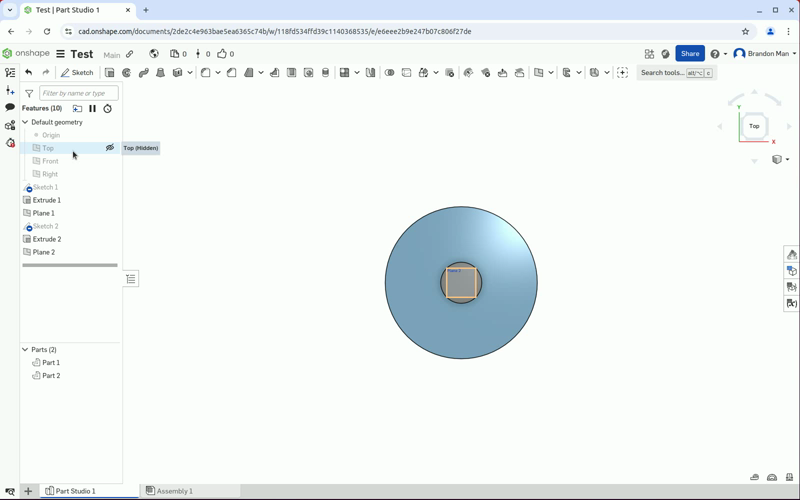
key(shift+s)
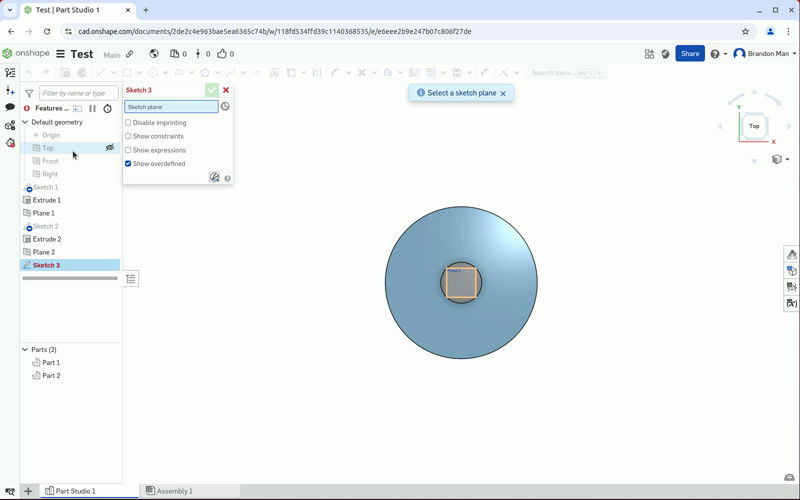
mouse_move(73, 254)
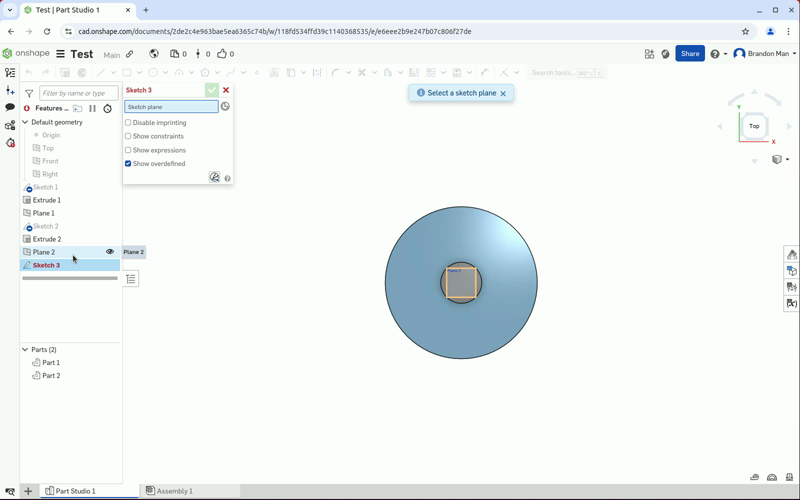
click(73, 254)
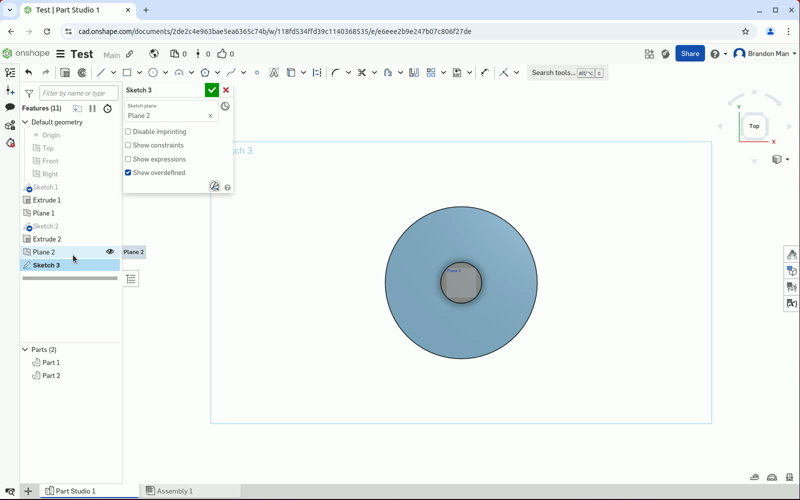
mouse_move(73, 352)
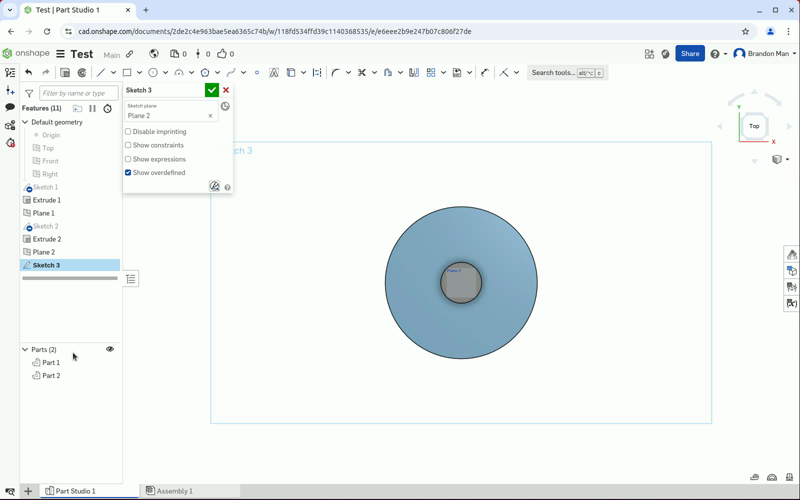
key(y)
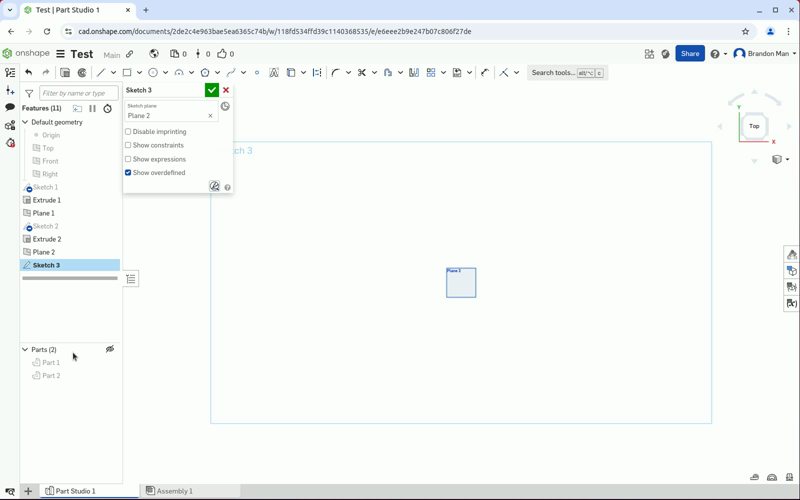
key(c)
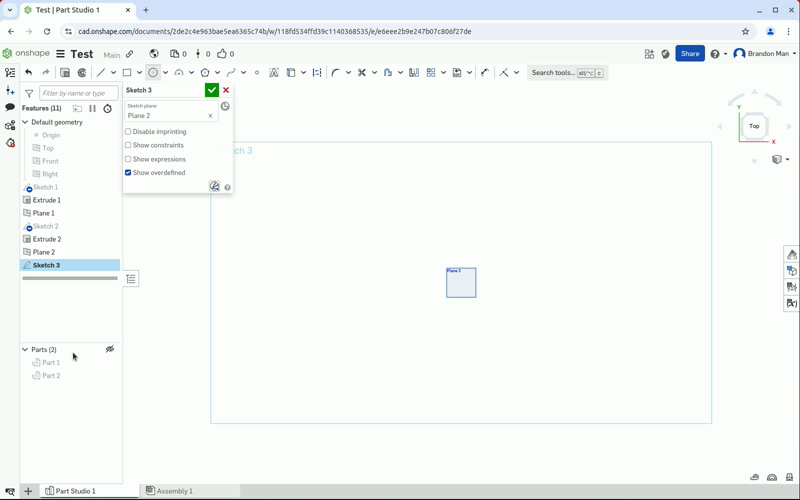
key_down(shift)
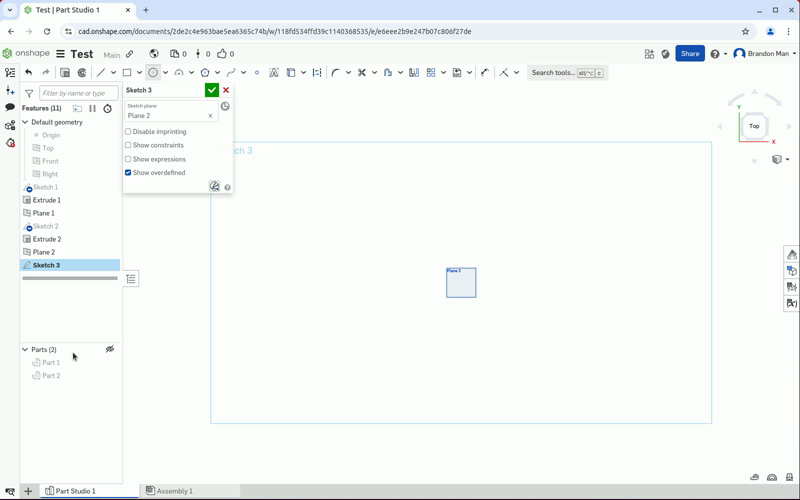
mouse_move(461, 282)
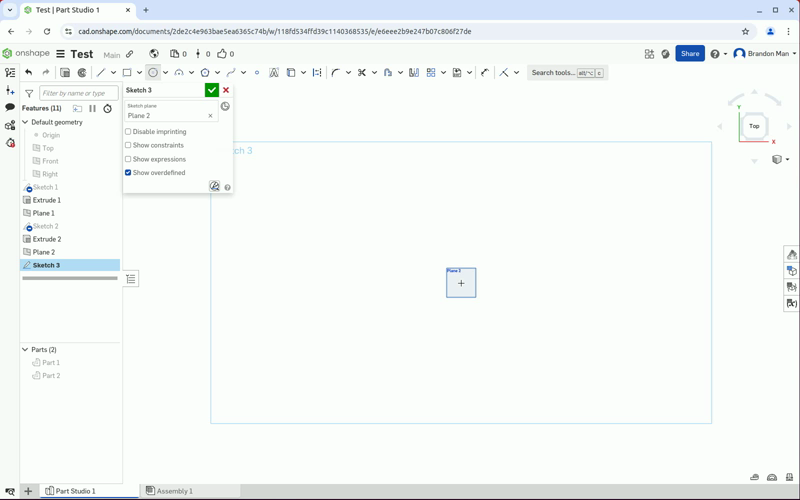
click(461, 282)
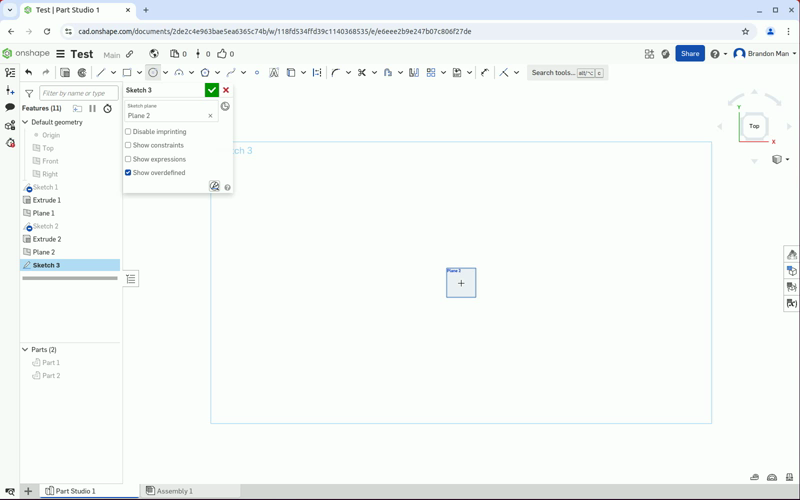
key_up(shift)
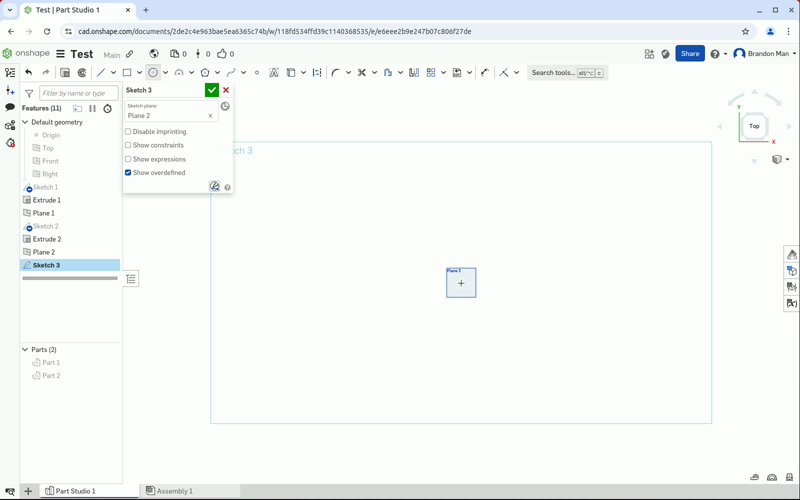
mouse_move(467, 282)
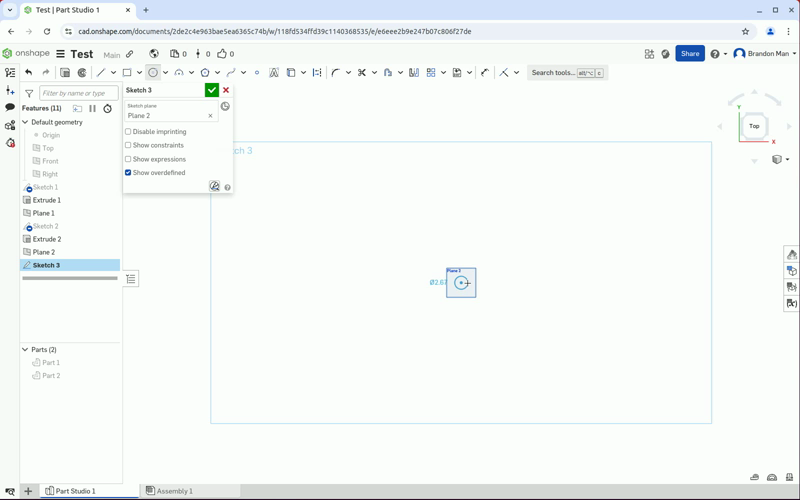
click(467, 282)
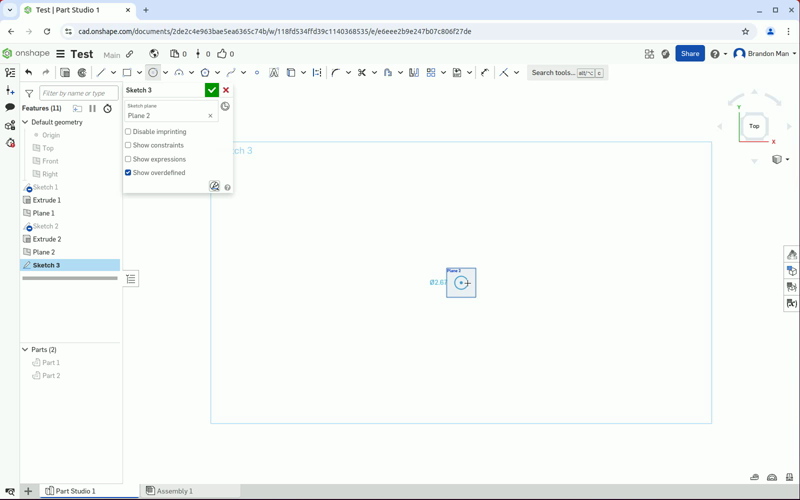
key(esc)
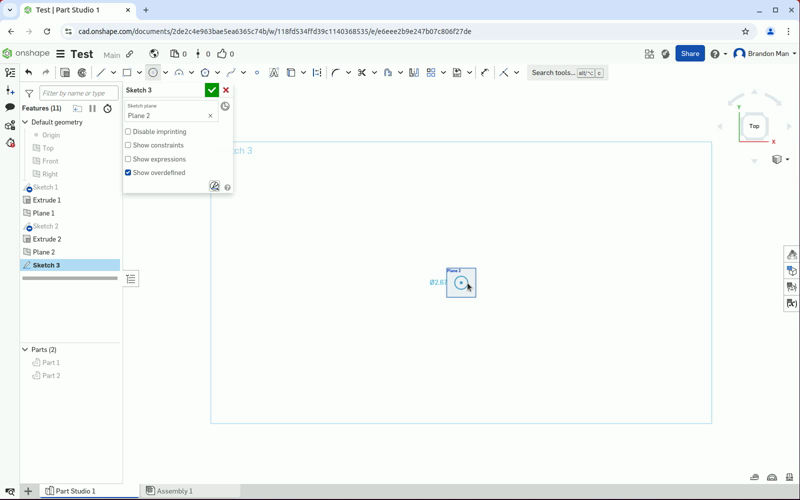
mouse_move(457, 287)
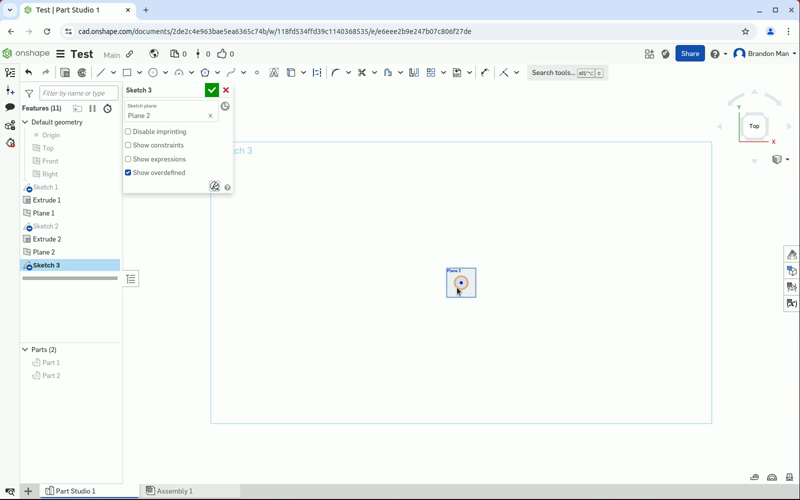
scroll(6)
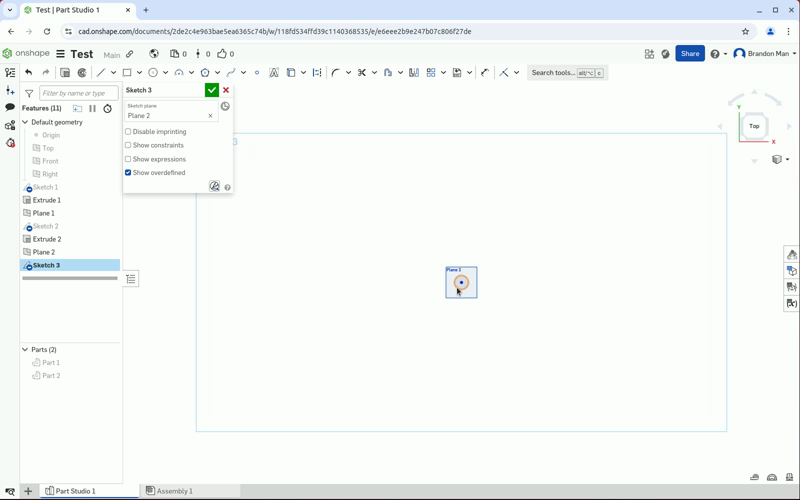
scroll(6)
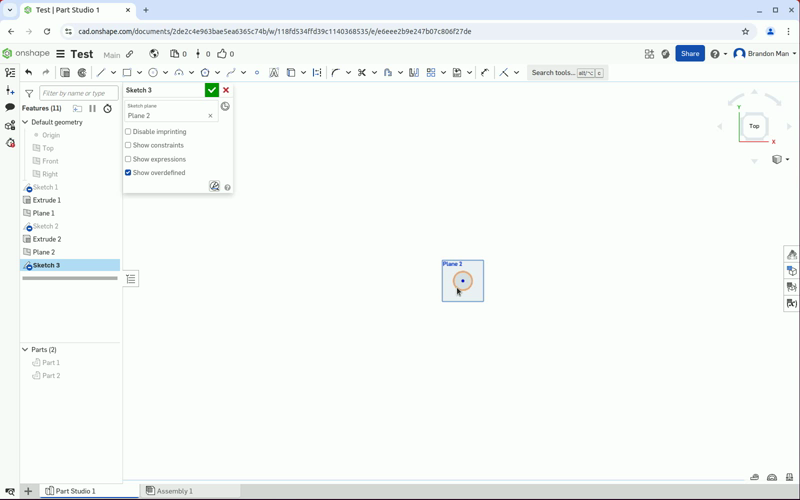
scroll(6)
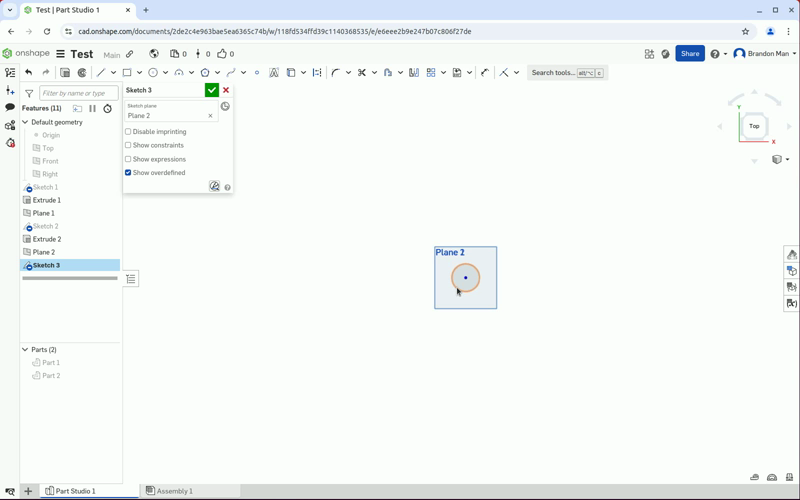
scroll(6)
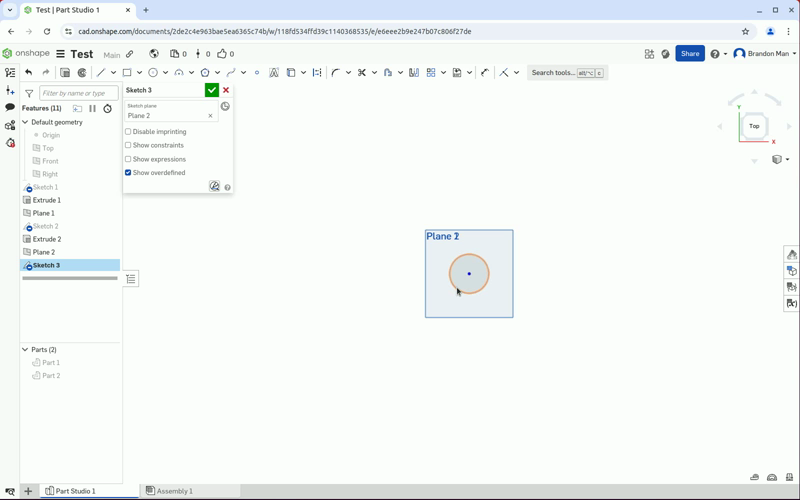
scroll(6)
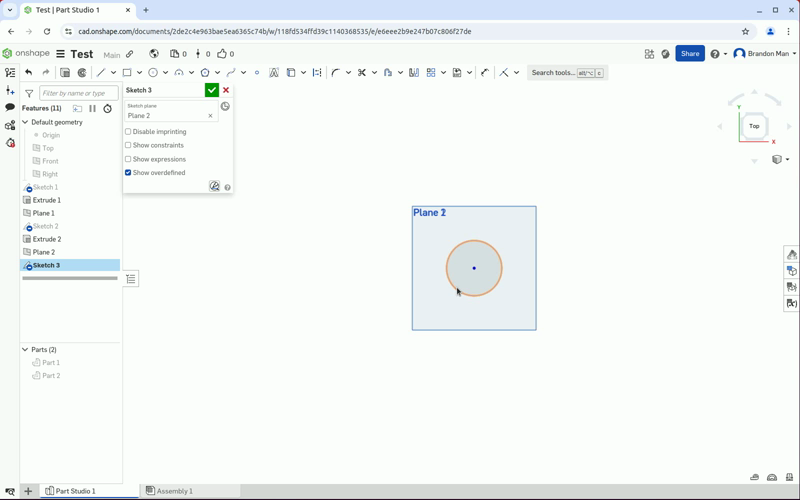
scroll(6)
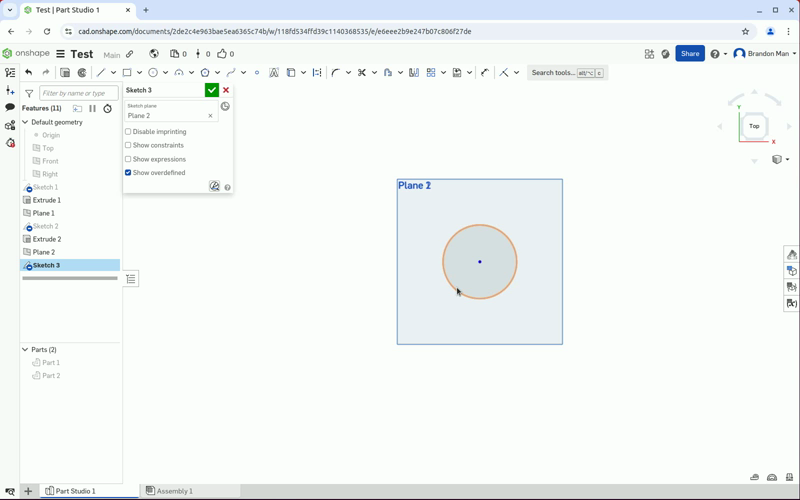
scroll(6)
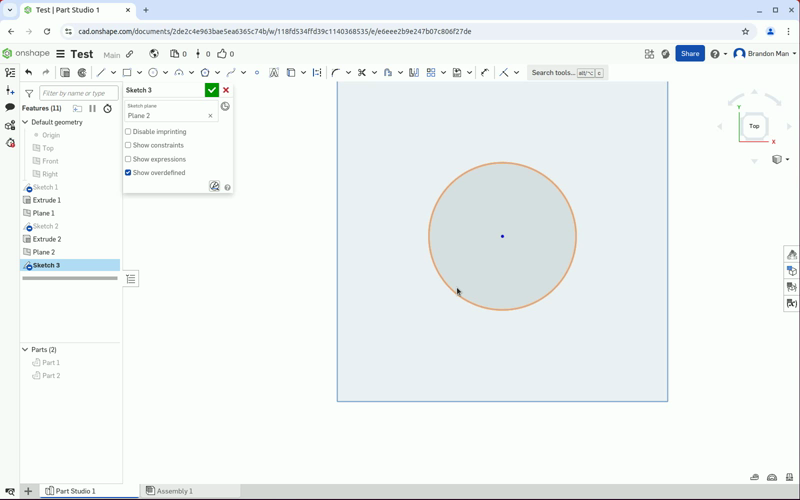
click(457, 287)
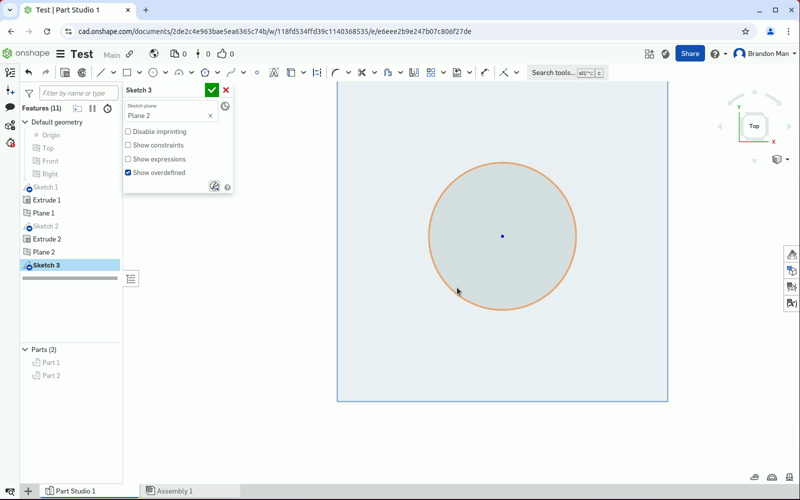
scroll(-6)
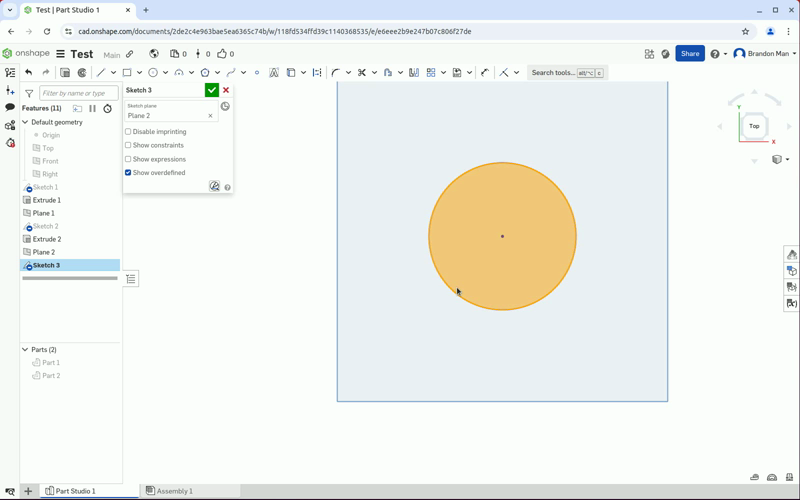
scroll(-6)
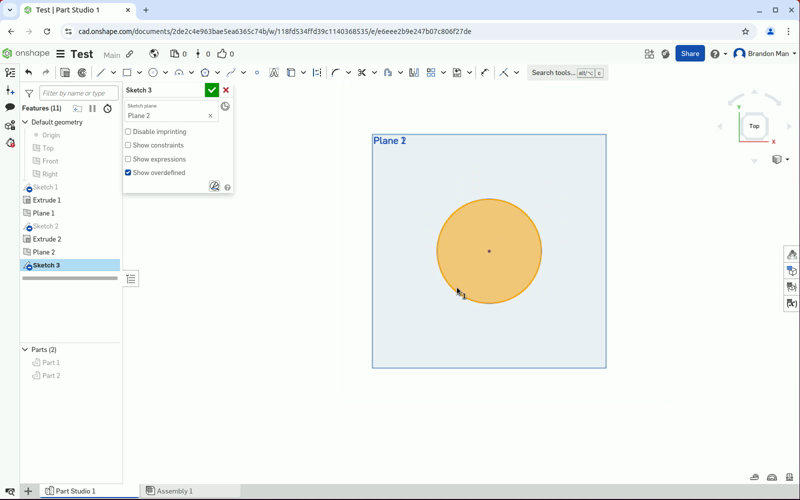
scroll(-6)
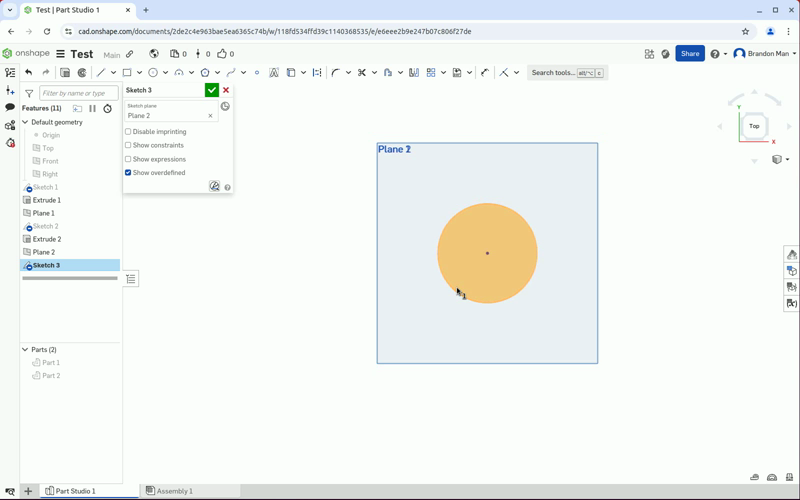
scroll(-6)
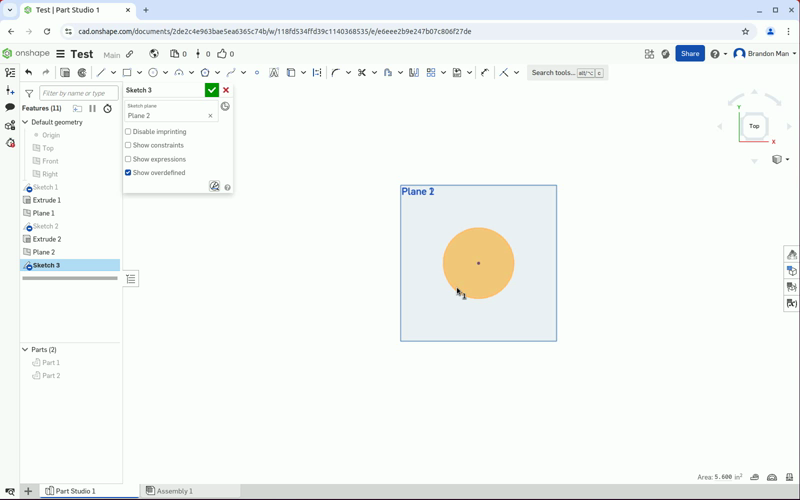
scroll(-6)
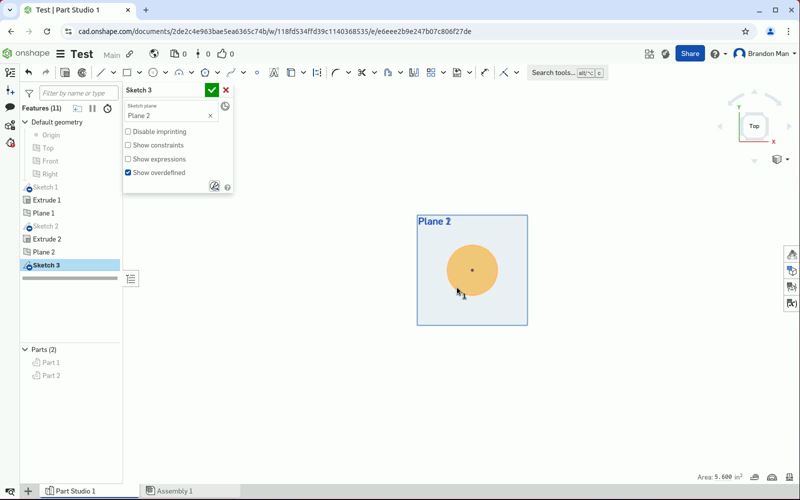
scroll(-6)
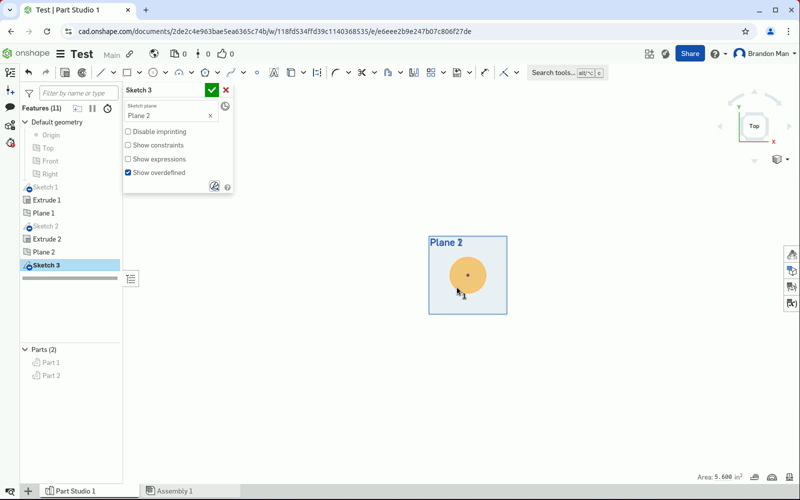
scroll(-6)
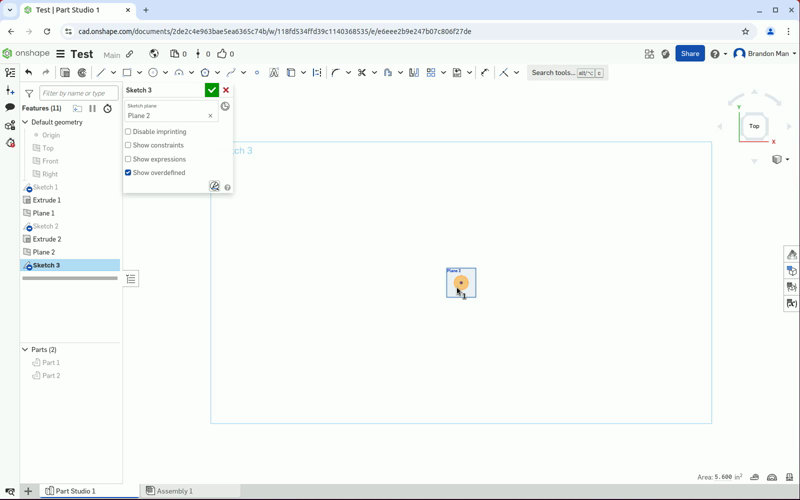
mouse_move(73, 352)
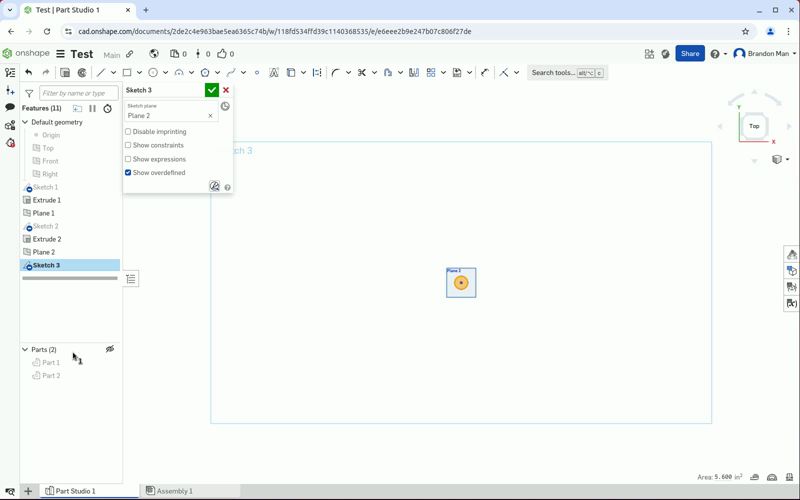
key(shift+y)
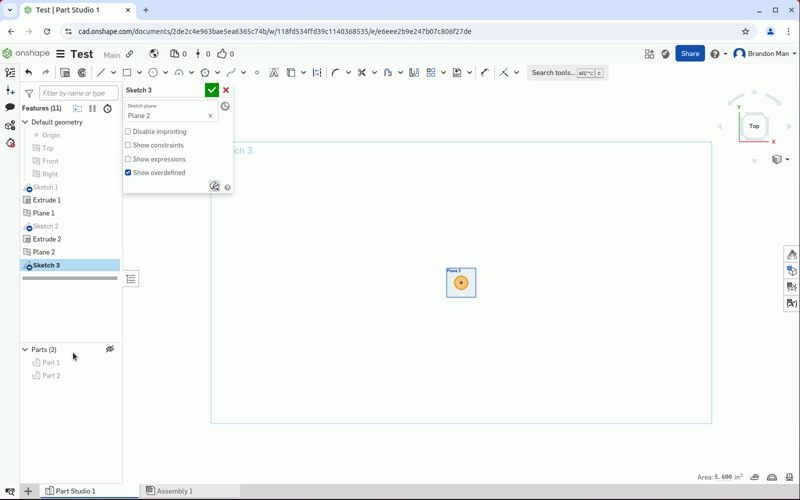
key(shift+e)
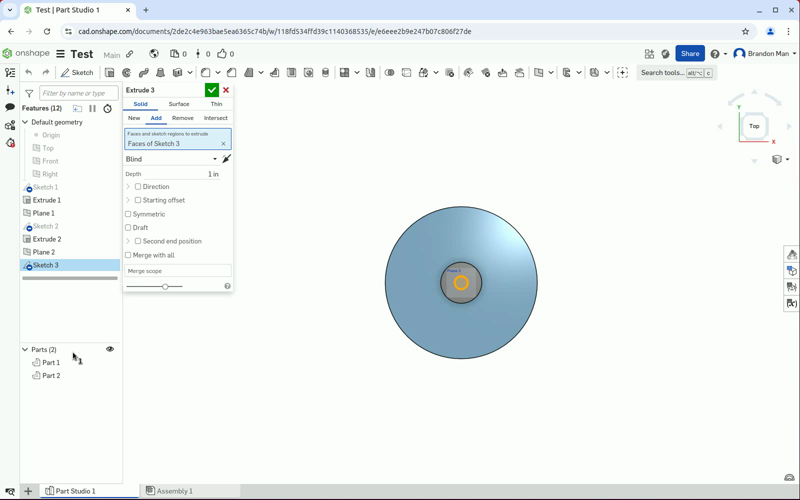
mouse_move(143, 106)
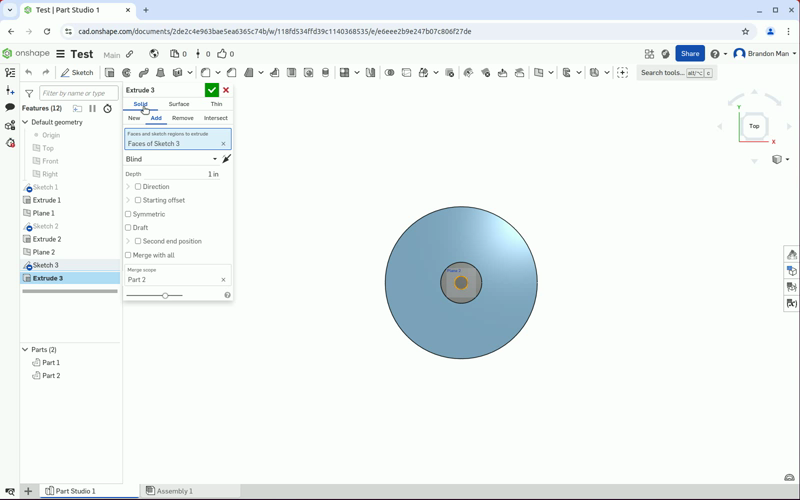
click(143, 106)
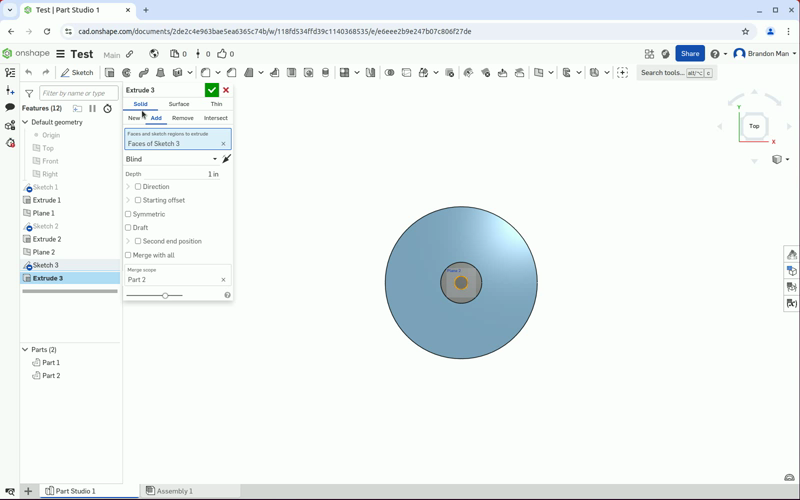
mouse_move(137, 120)
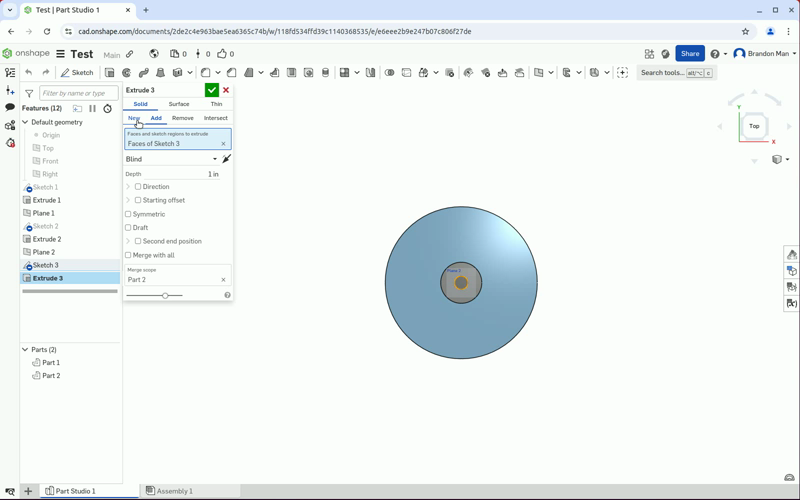
click(137, 120)
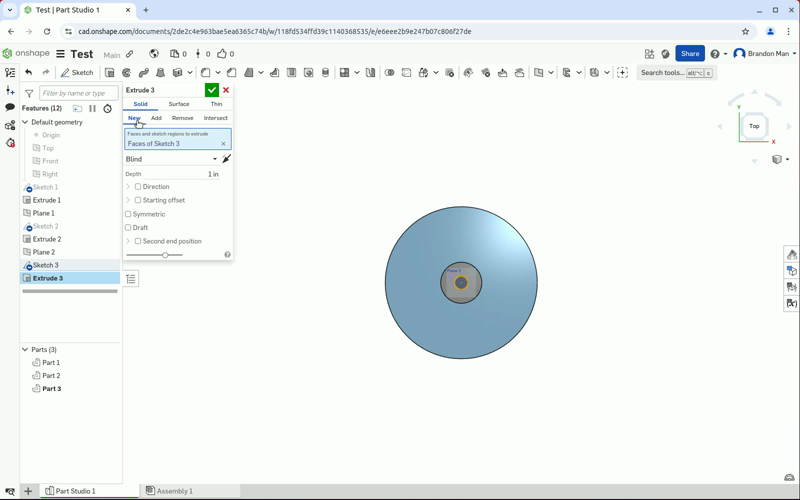
key(tab, 4)
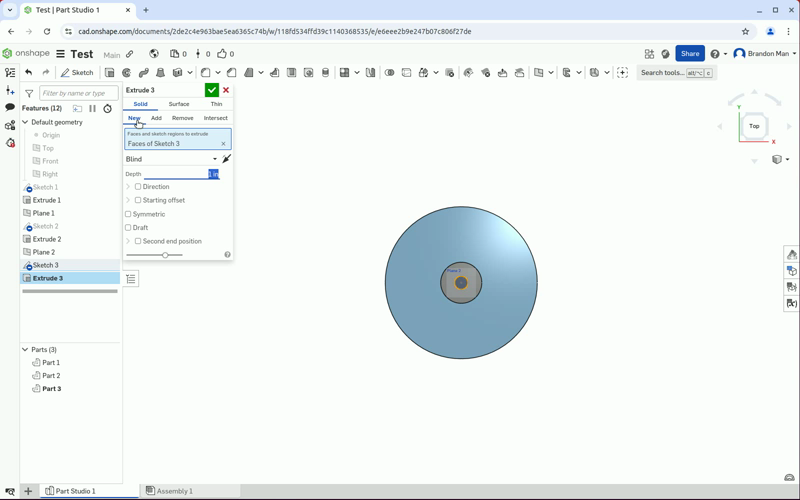
text(6.258)
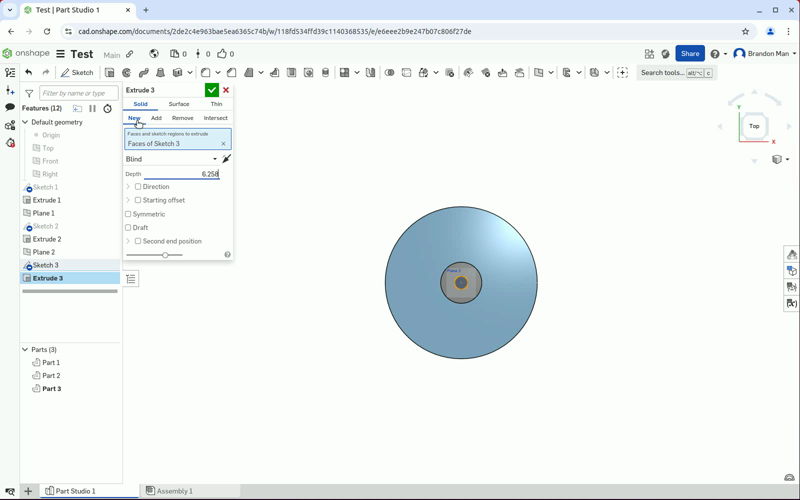
key(enter)
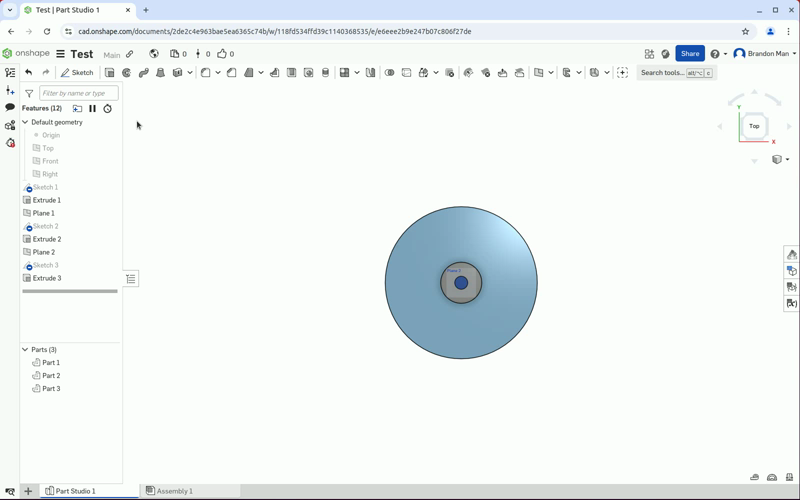
key(shift+h)
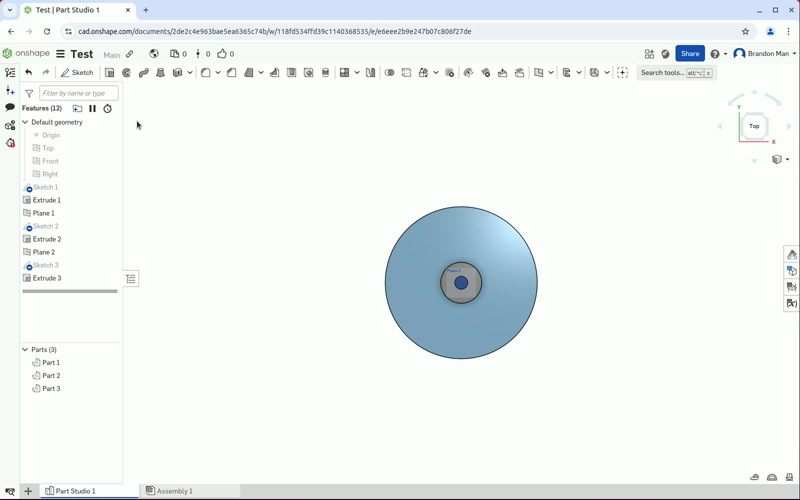
key(shift+h)
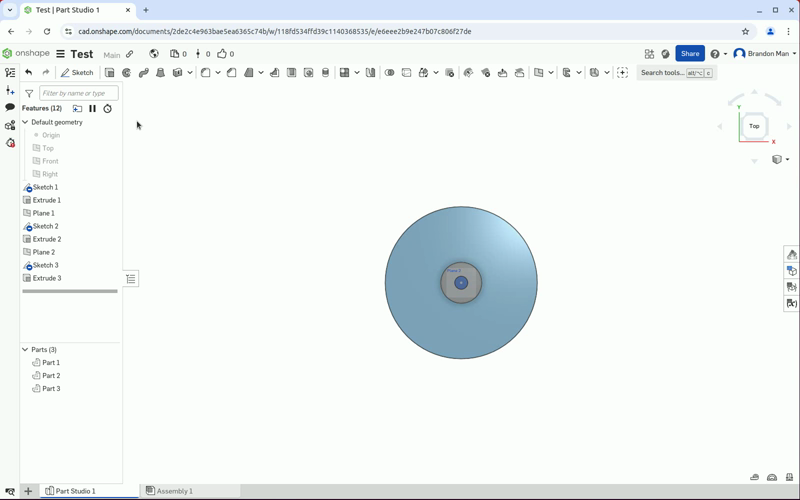
key(shift+7)
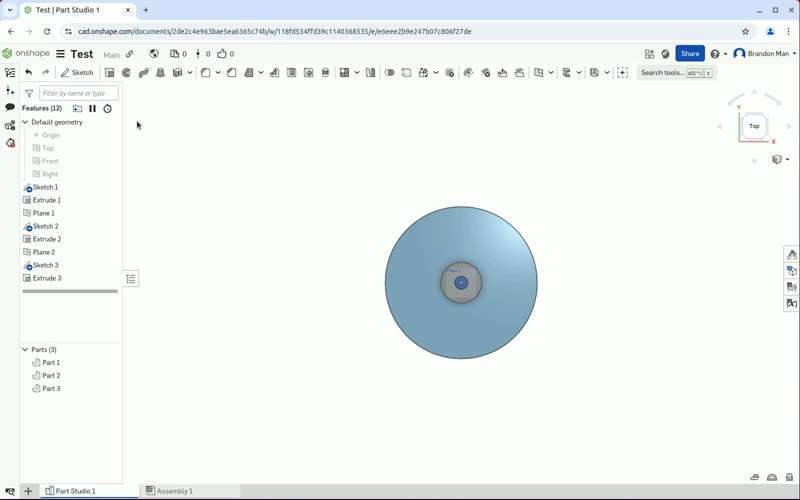
key(up, 3)
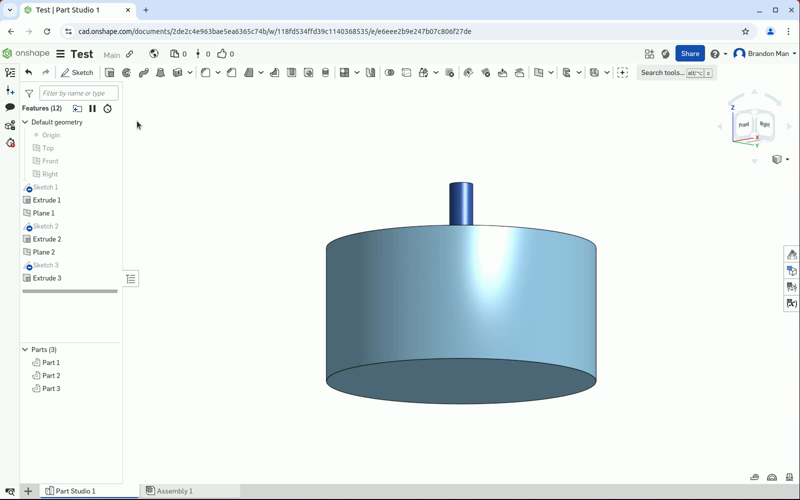
key(left, 3)
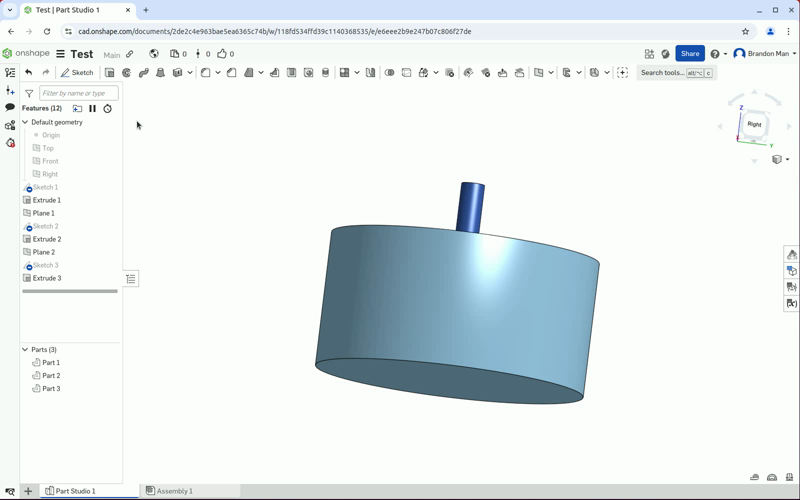
key(right, 3)
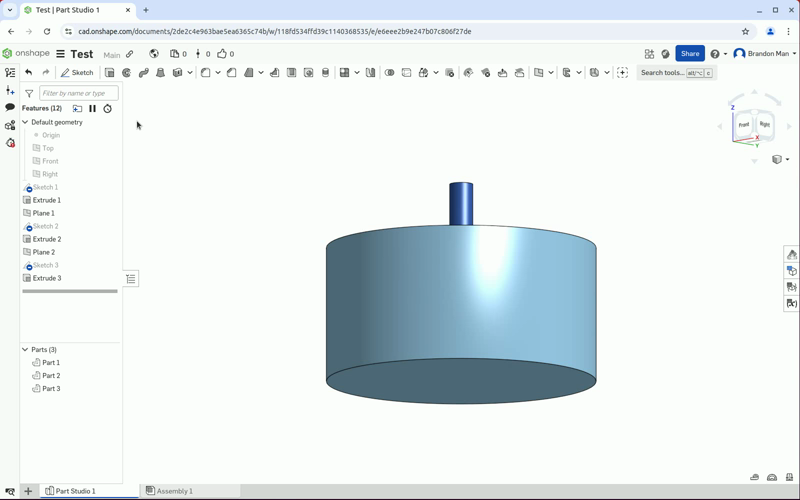
key(down, 3)
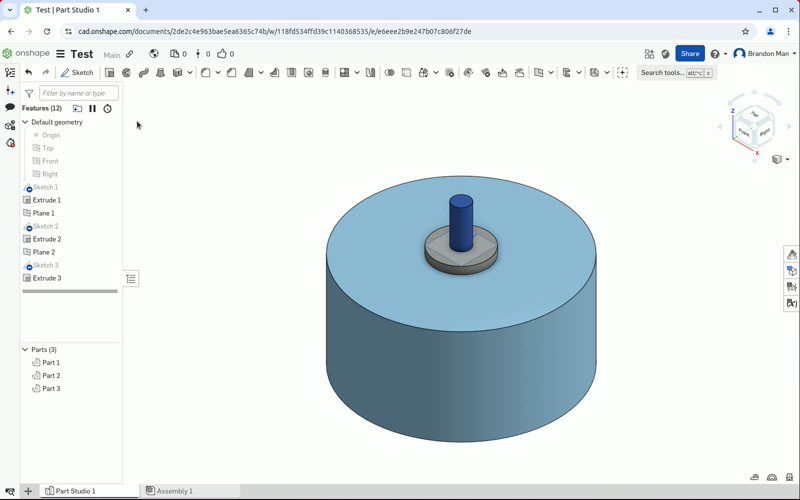
mouse_move(73, 189)
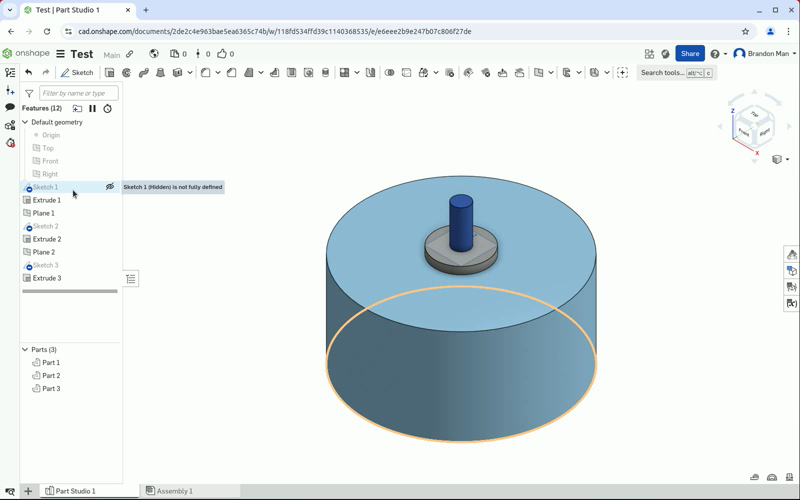
click(73, 189)